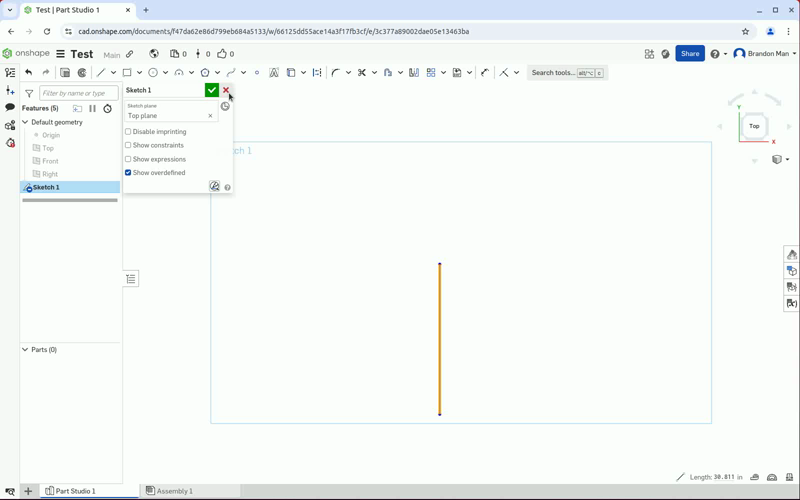
key(shift+h)
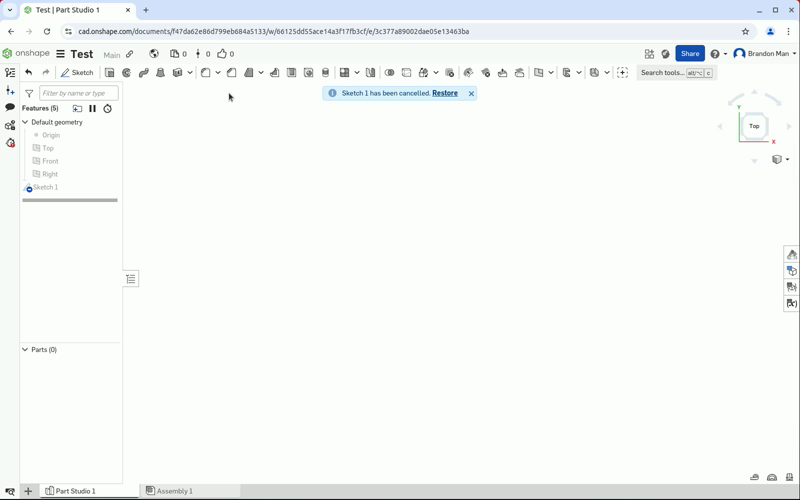
mouse_move(73, 352)
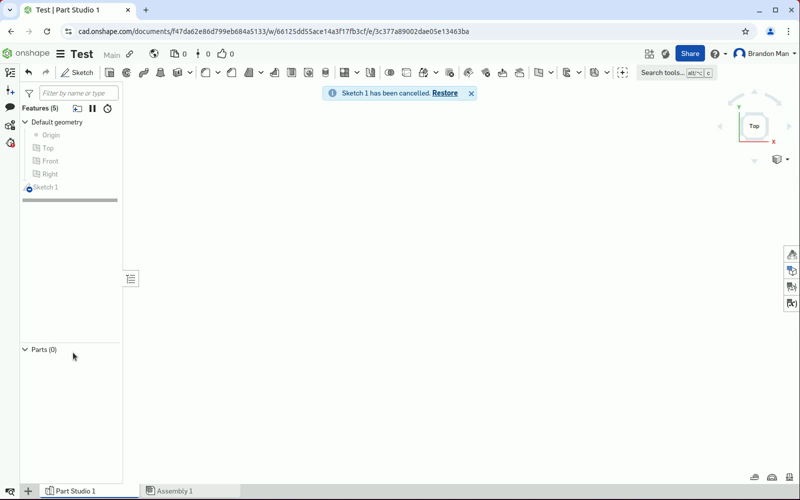
key(y)
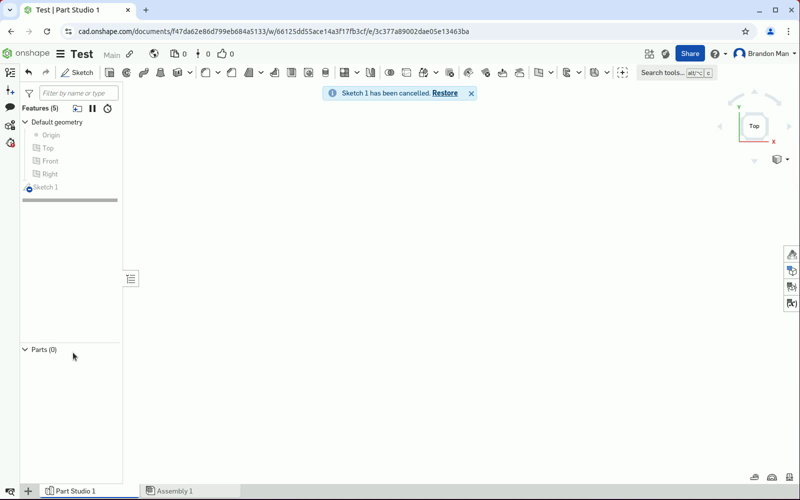
key(shift+p)
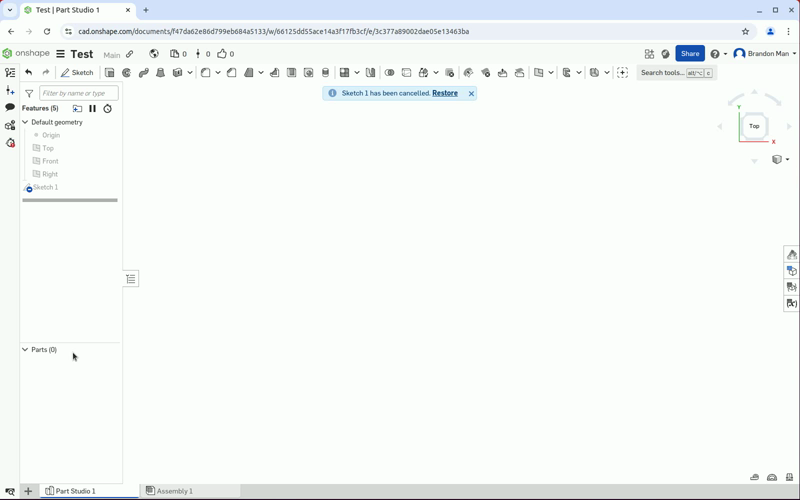
key(space)
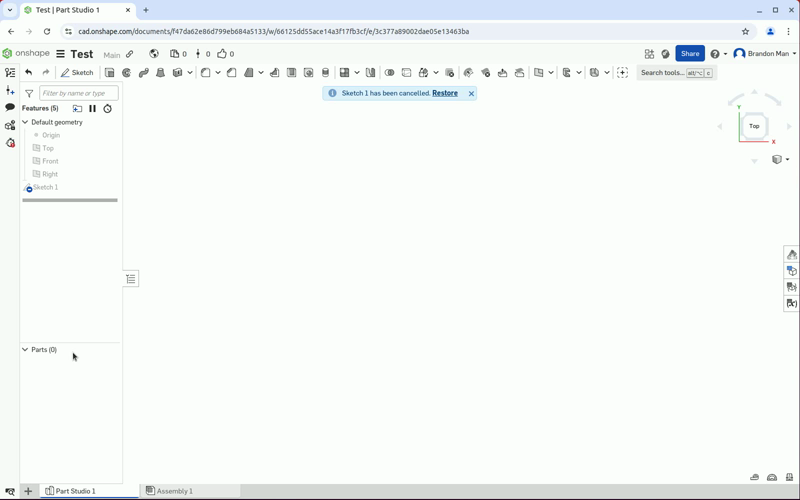
key_down(shift)
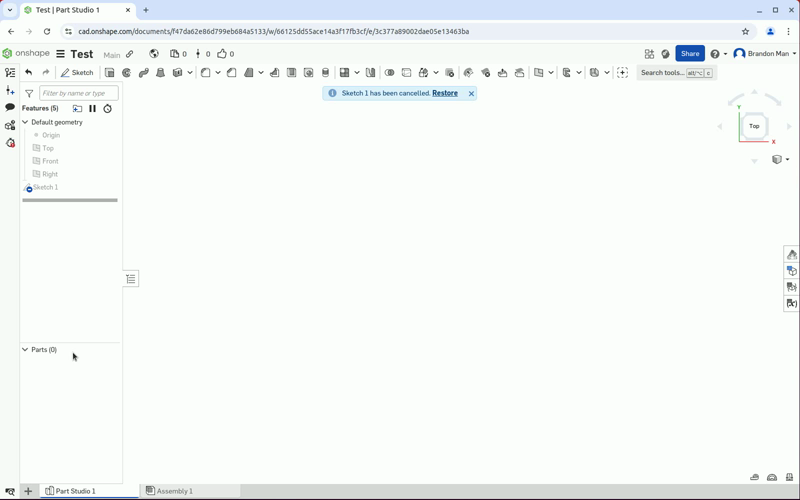
key(up)
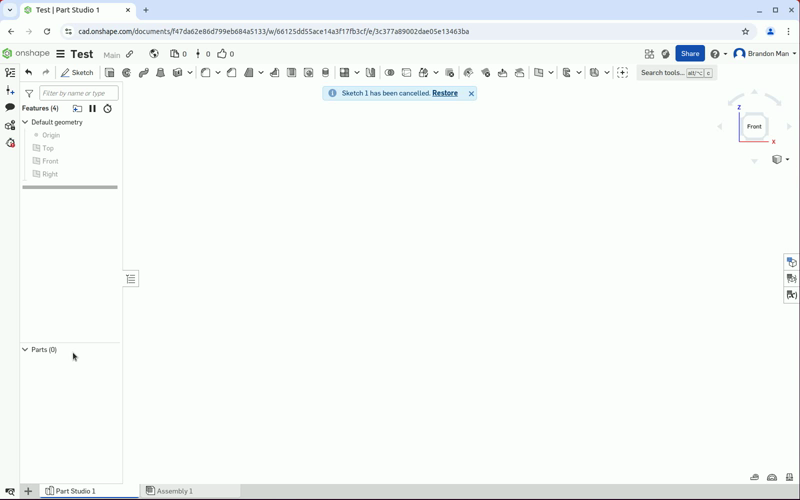
key_up(shift)
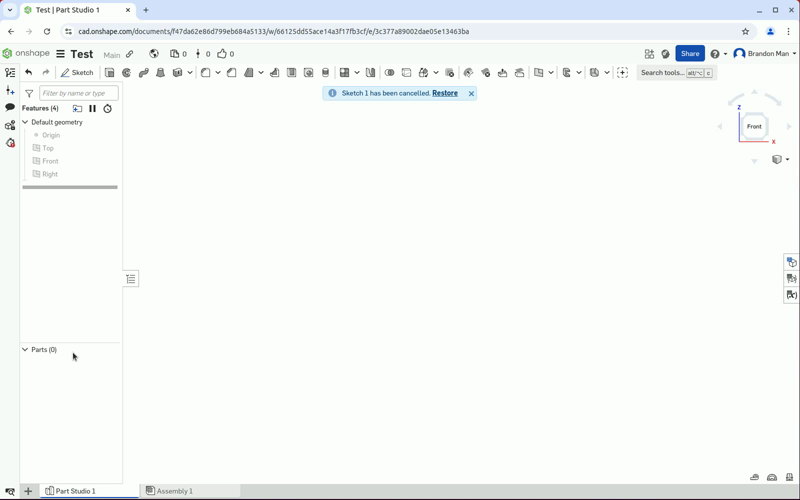
key(space)
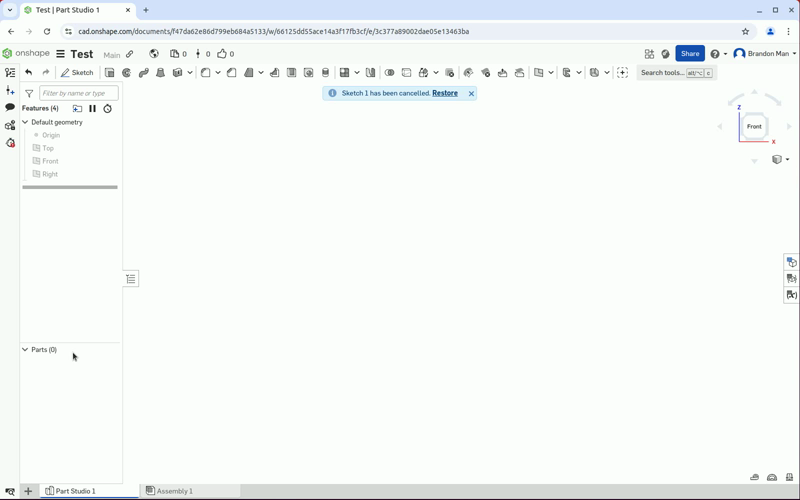
key_down(shift)
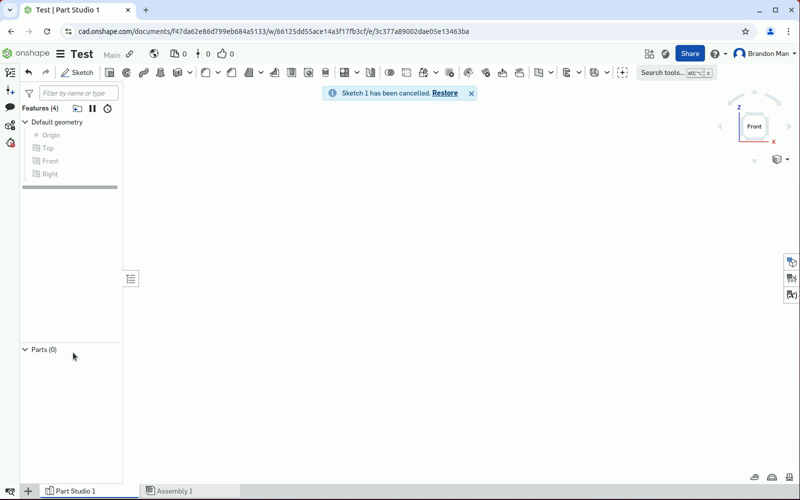
key(left)
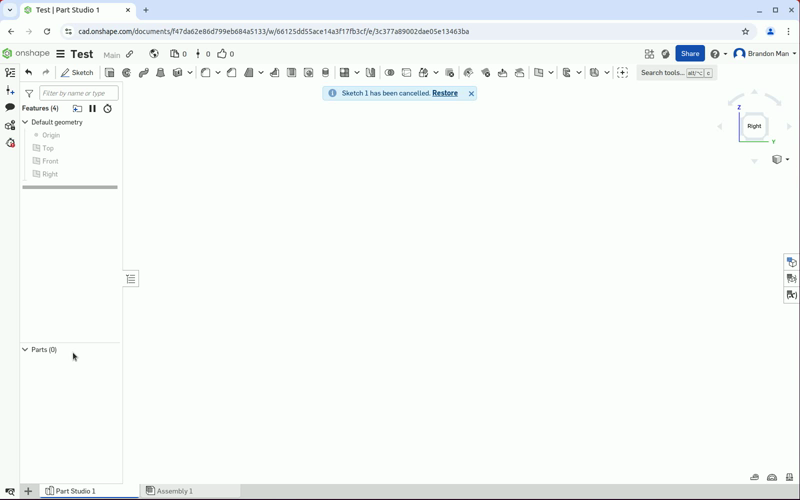
key_up(shift)
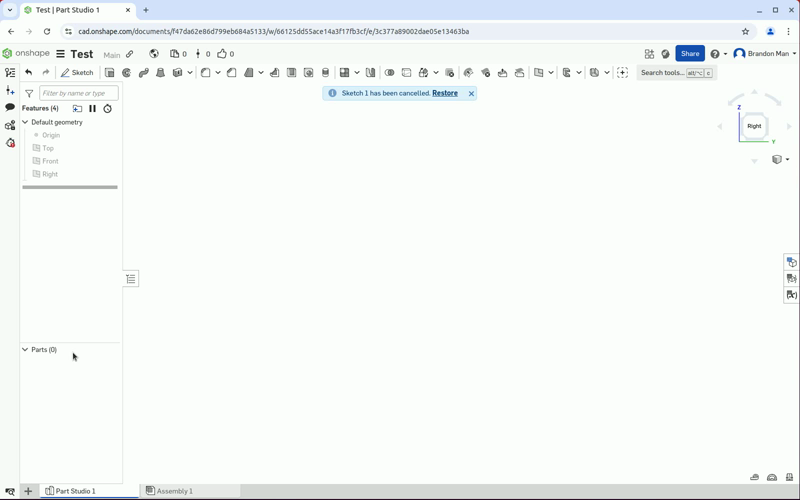
mouse_move(73, 352)
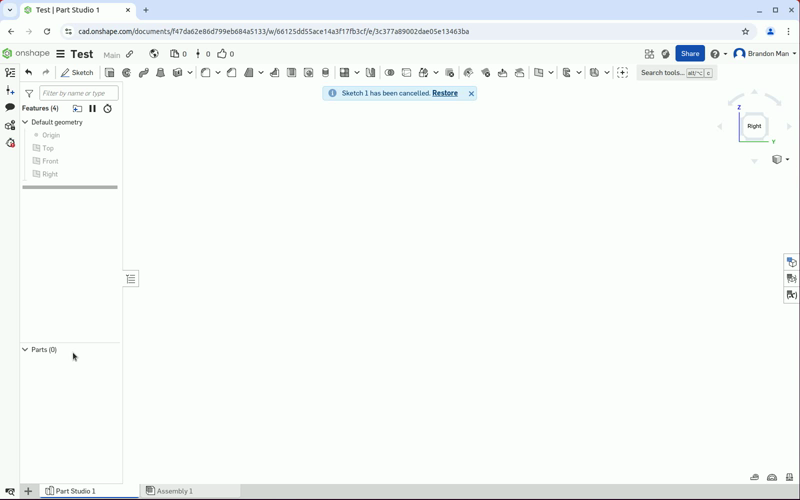
key(shift+y)
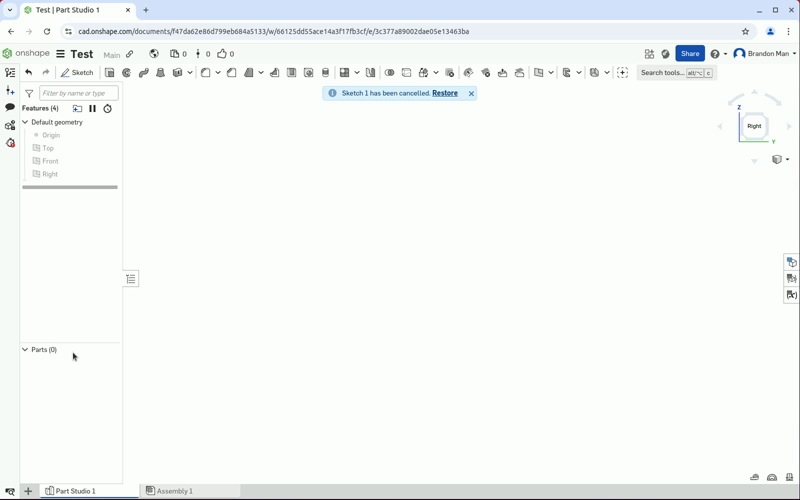
key(shift+s)
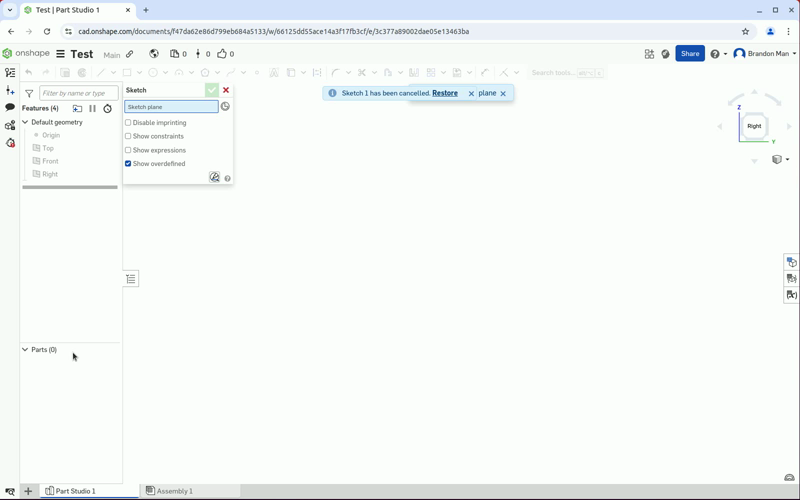
mouse_move(73, 176)
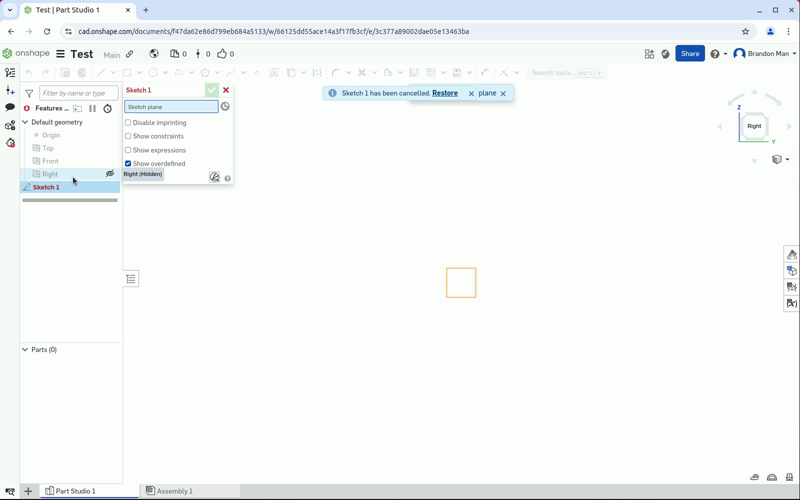
click(73, 176)
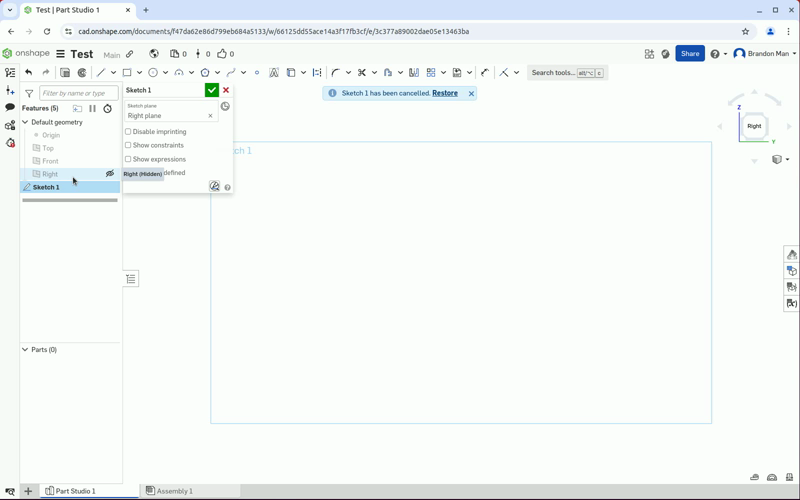
mouse_move(73, 352)
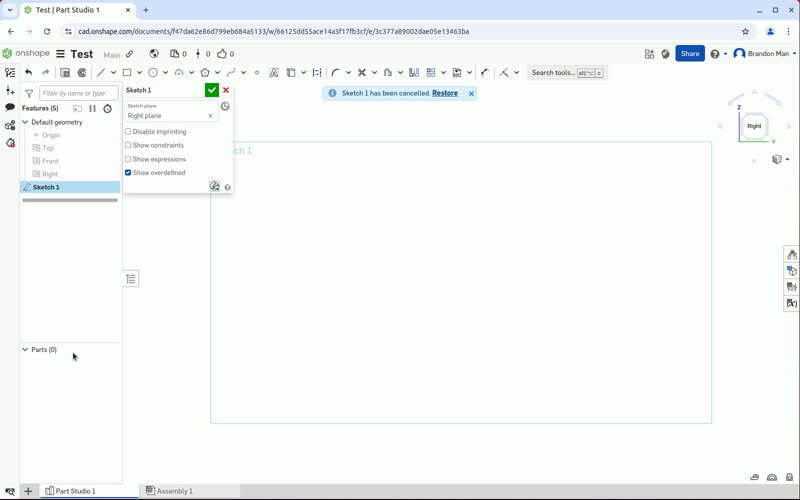
key(y)
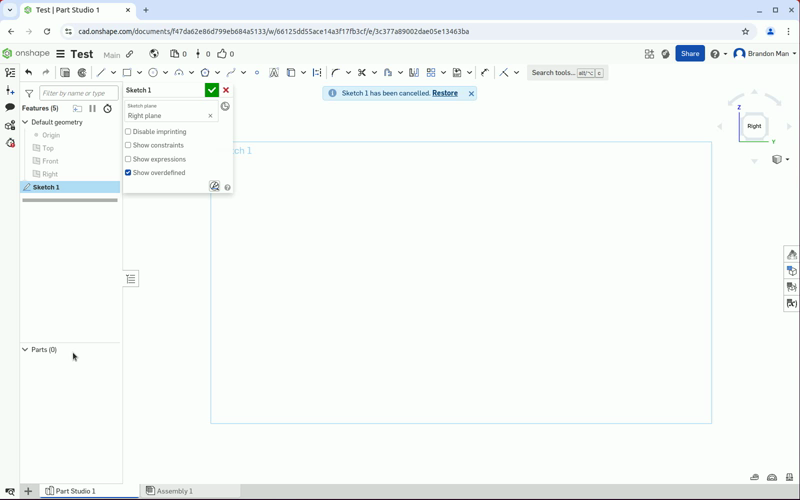
key(l)
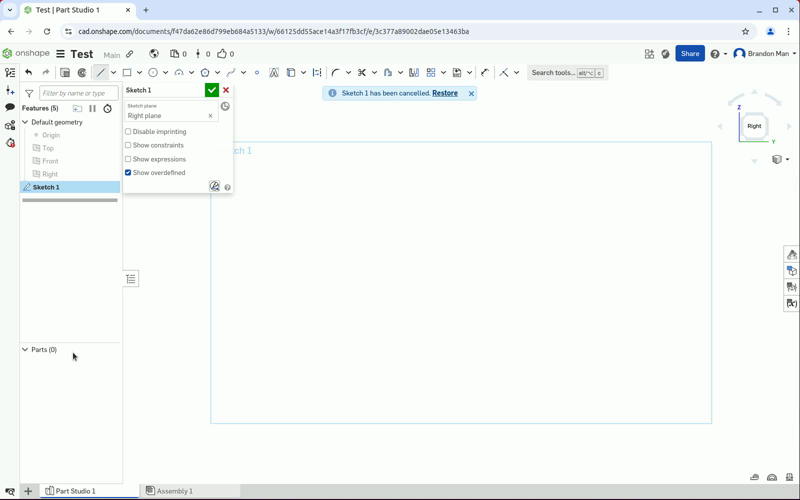
key_down(shift)
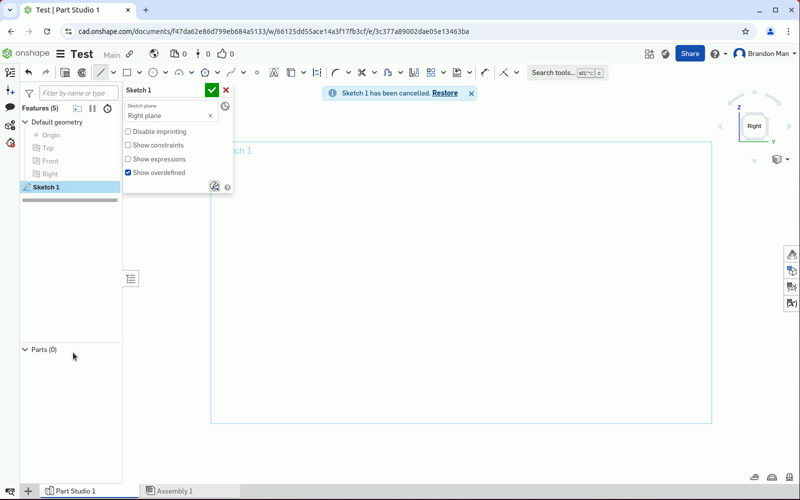
mouse_move(420, 259)
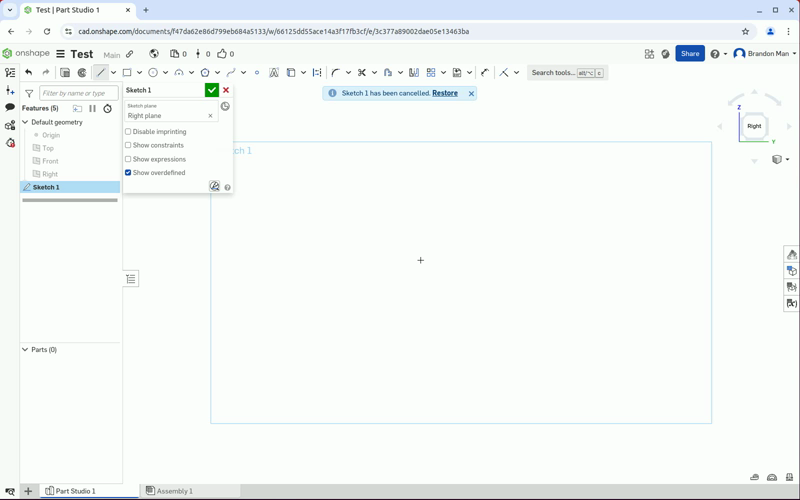
click(420, 259)
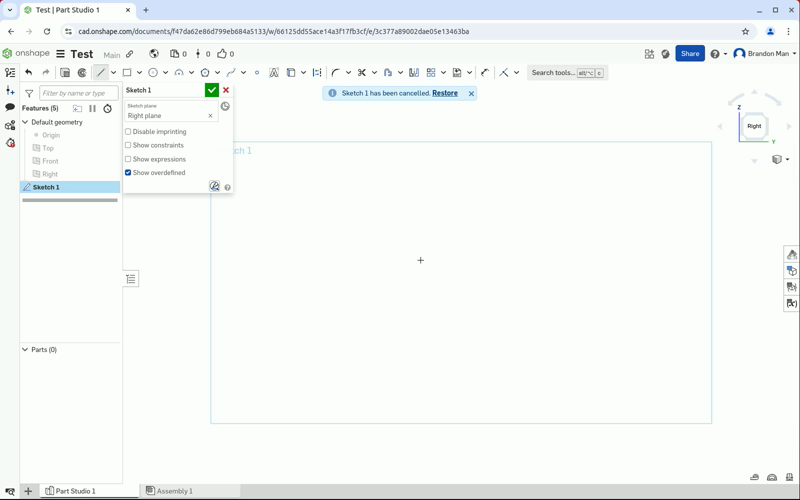
key_up(shift)
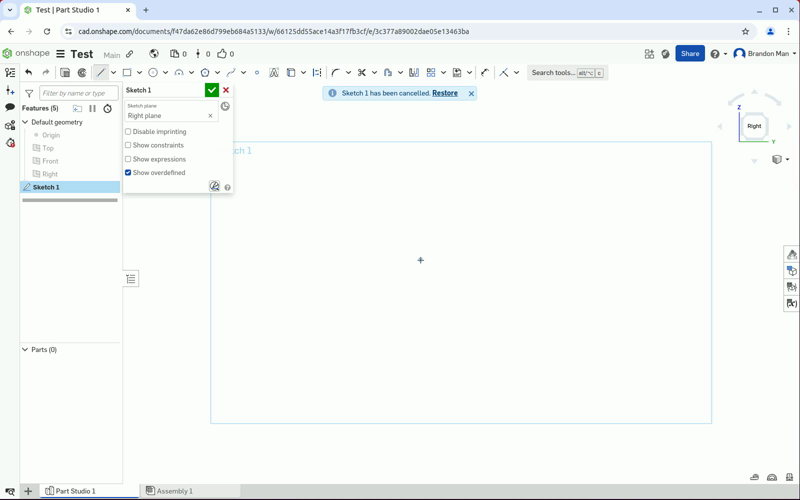
key_down(shift)
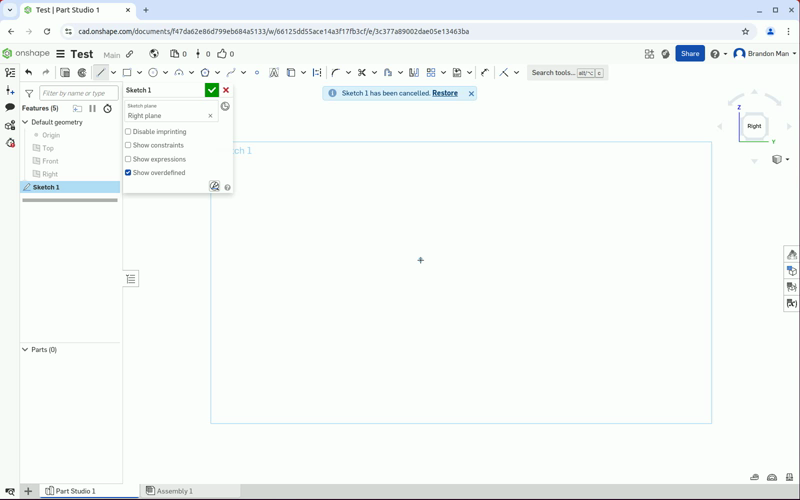
mouse_move(502, 259)
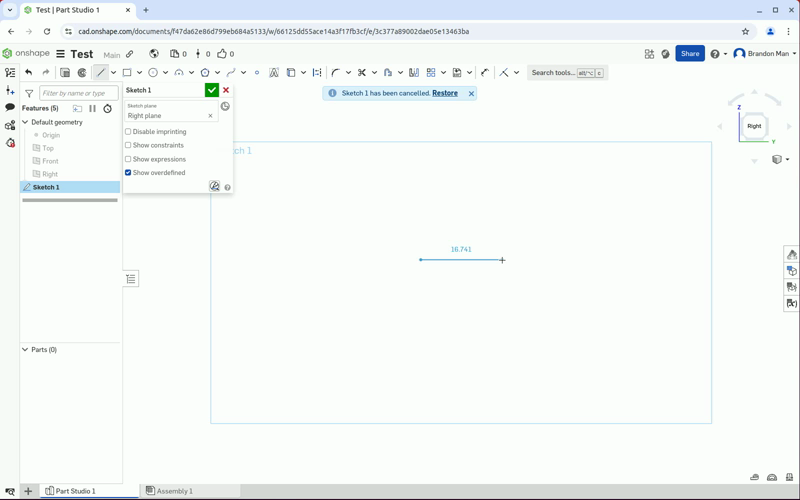
click(502, 259)
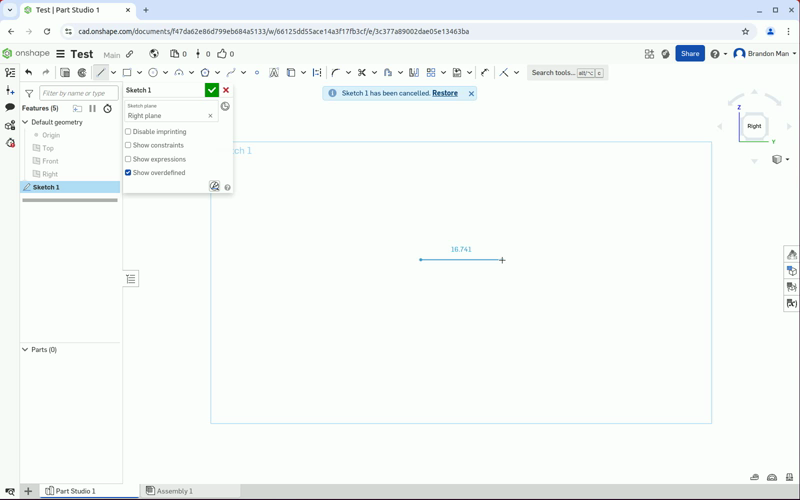
key_up(shift)
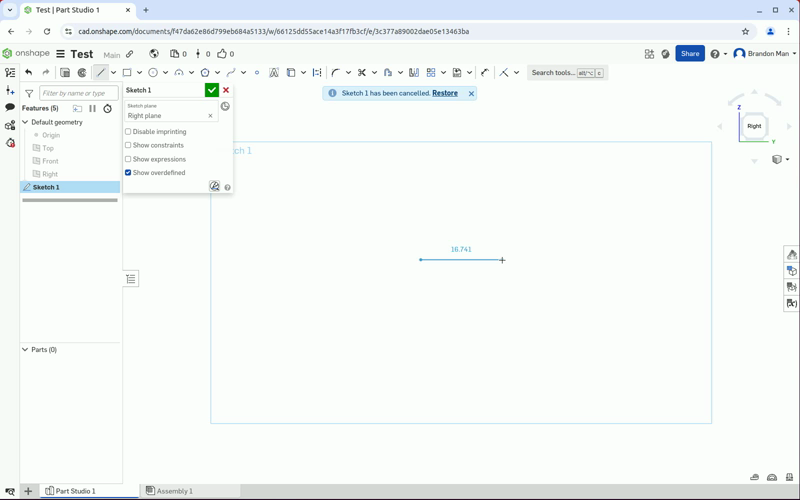
key_down(shift)
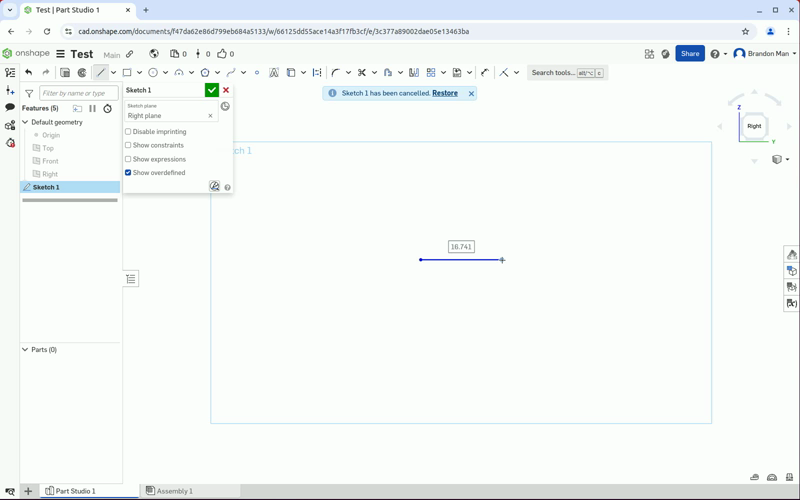
mouse_move(461, 204)
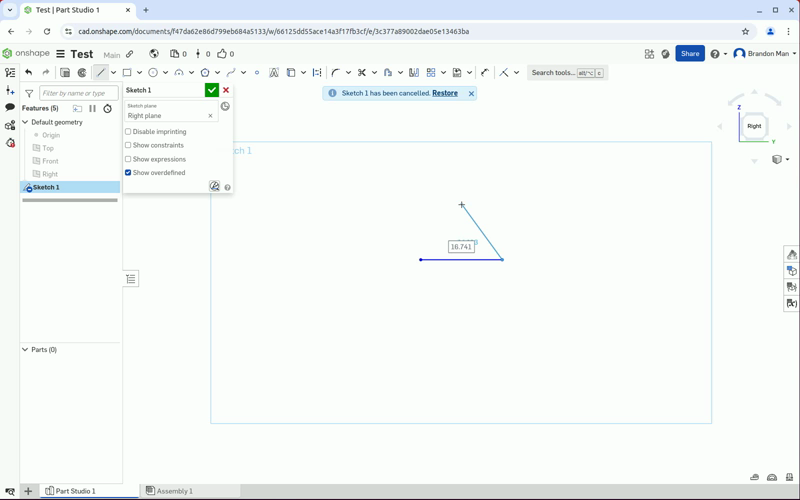
click(461, 204)
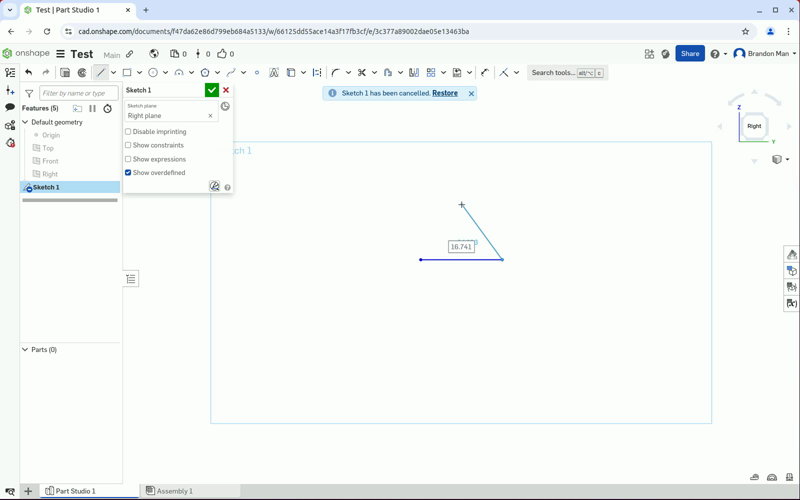
key_up(shift)
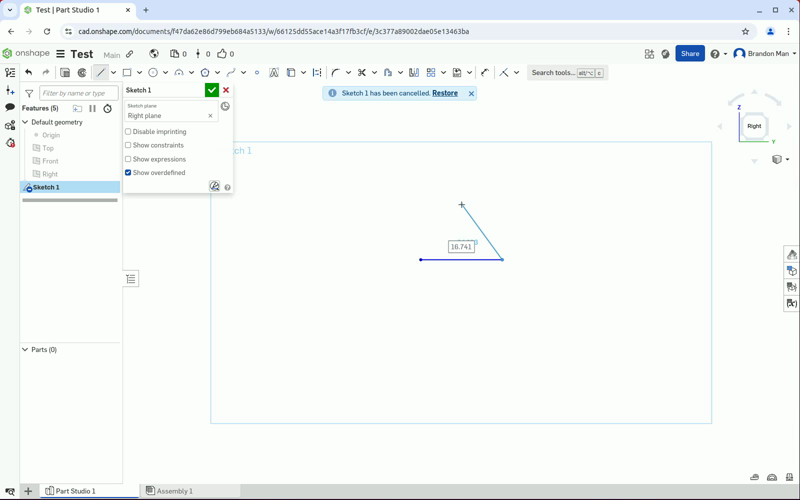
key_down(shift)
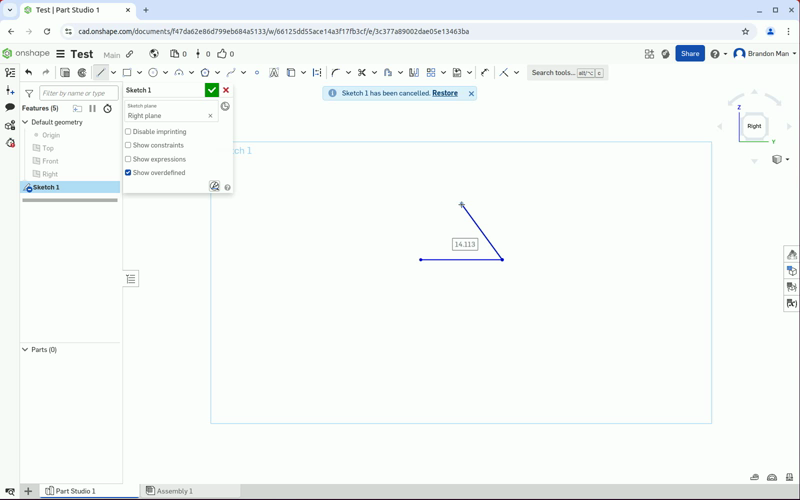
mouse_move(420, 259)
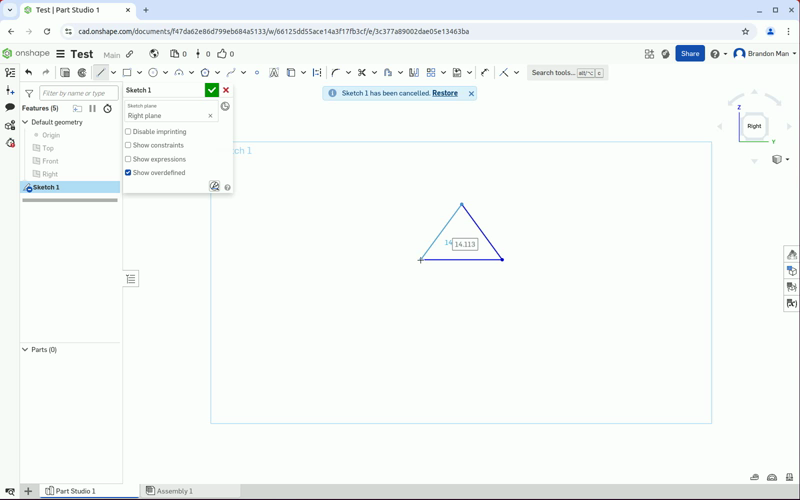
key_up(shift)
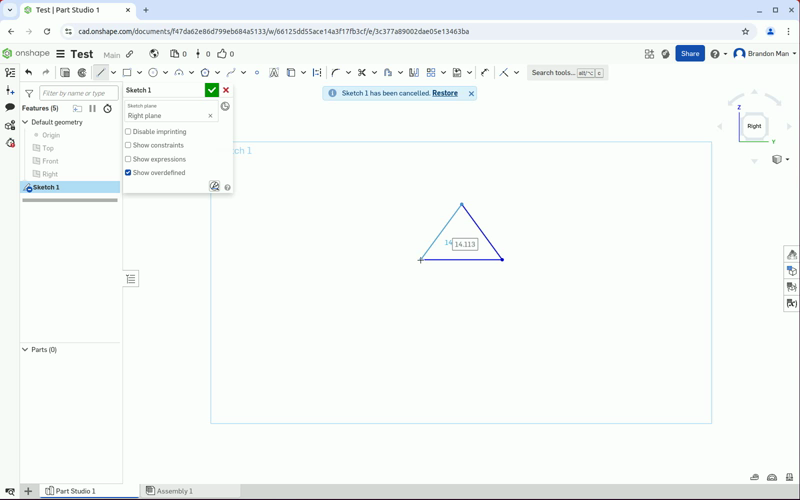
click(420, 259)
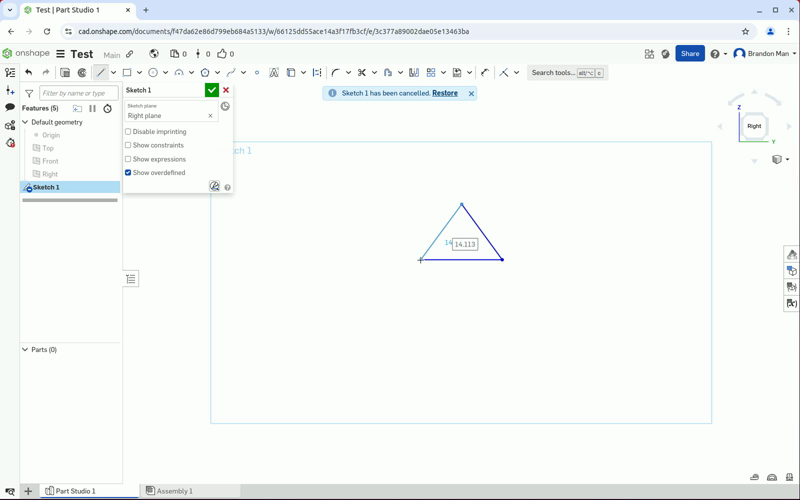
key(esc)
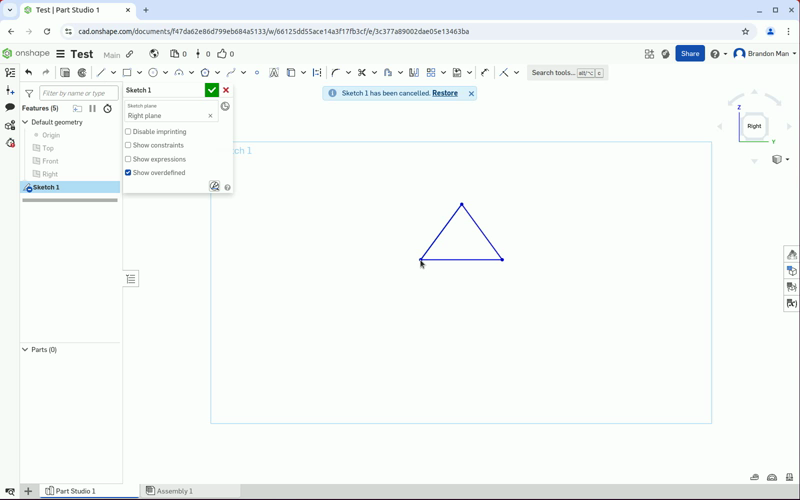
mouse_move(465, 213)
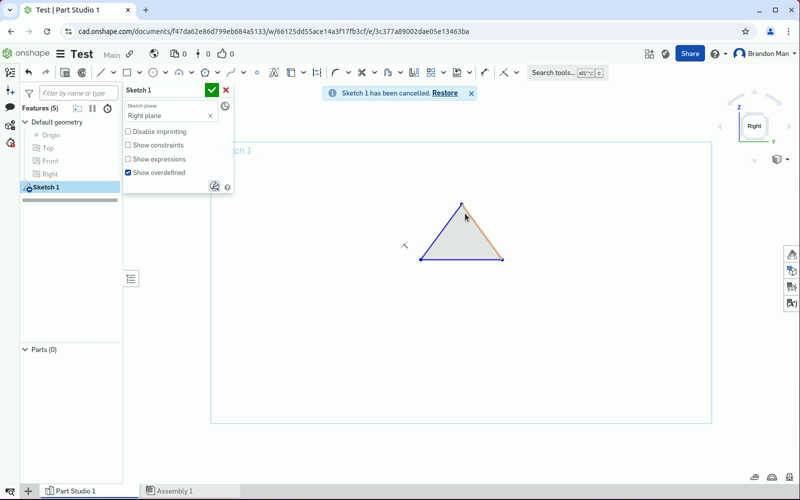
click(465, 213)
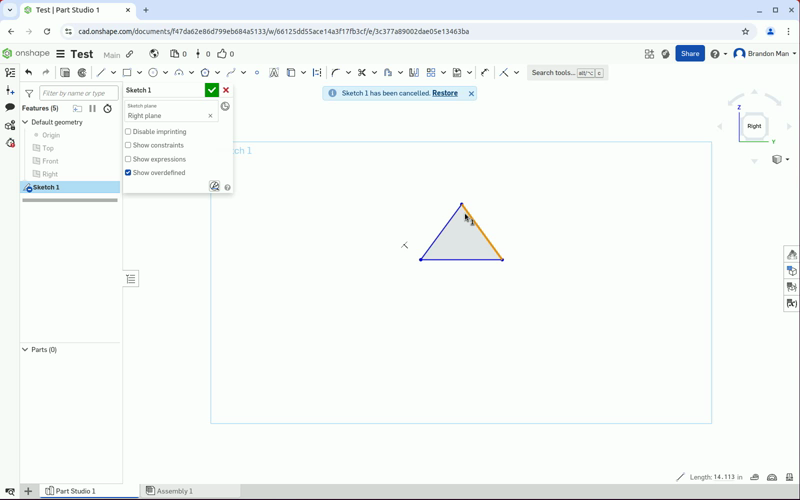
mouse_move(73, 352)
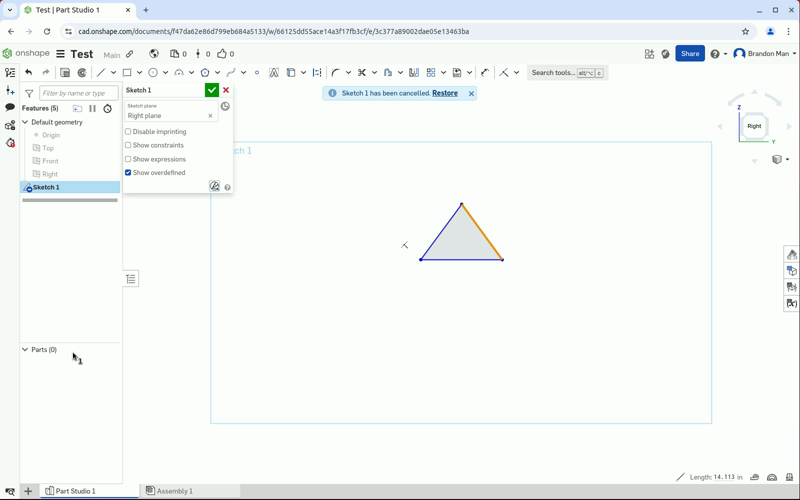
key(shift+y)
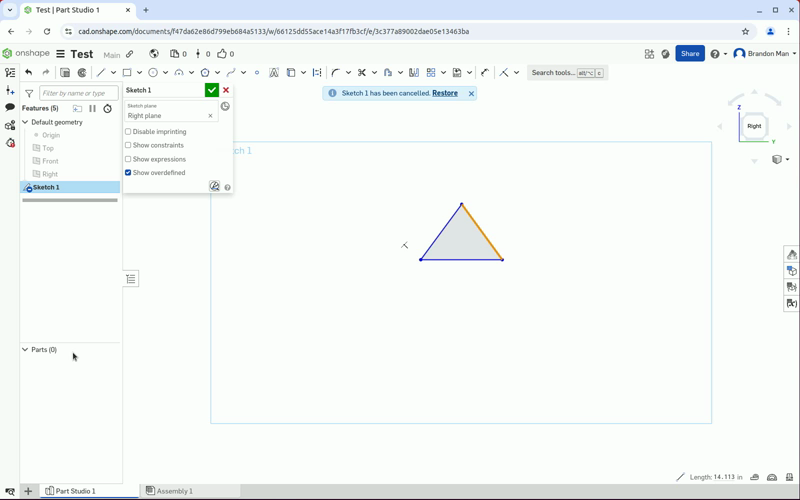
key(shift+e)
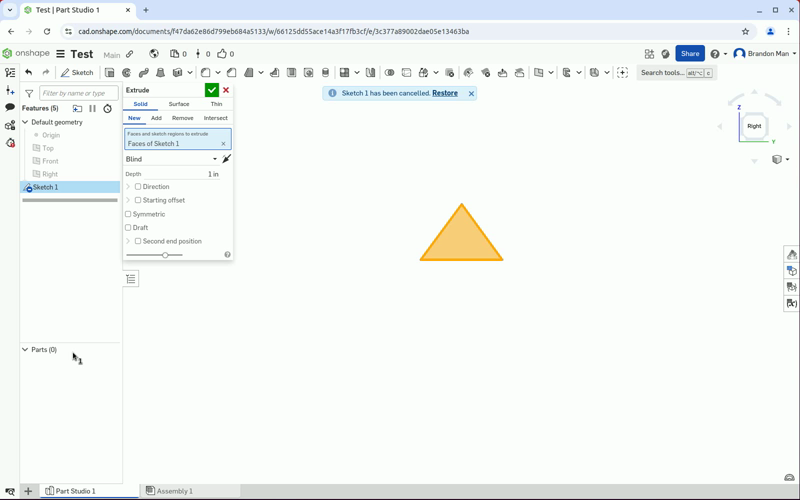
mouse_move(143, 106)
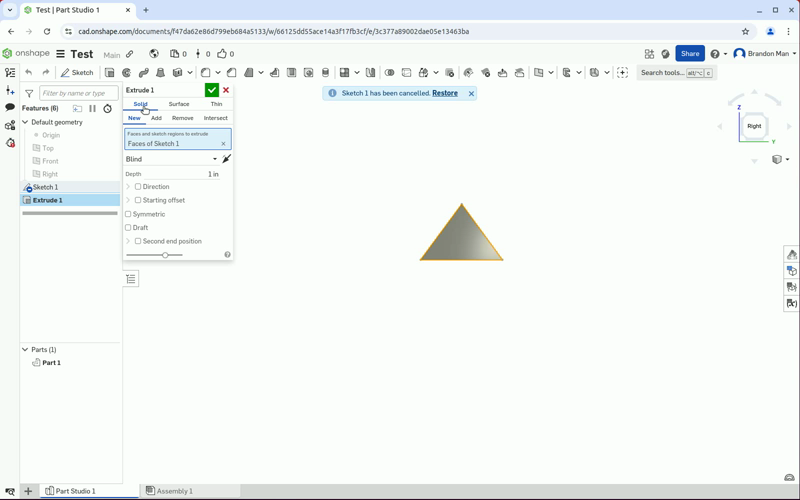
click(143, 106)
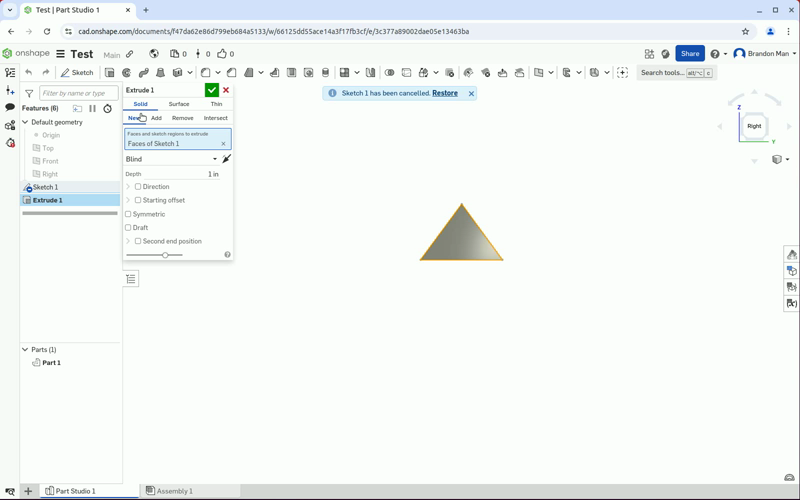
mouse_move(137, 120)
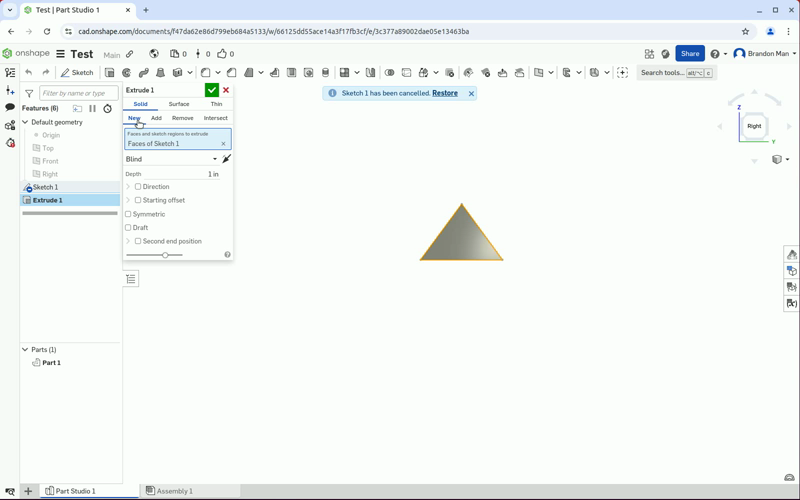
click(137, 120)
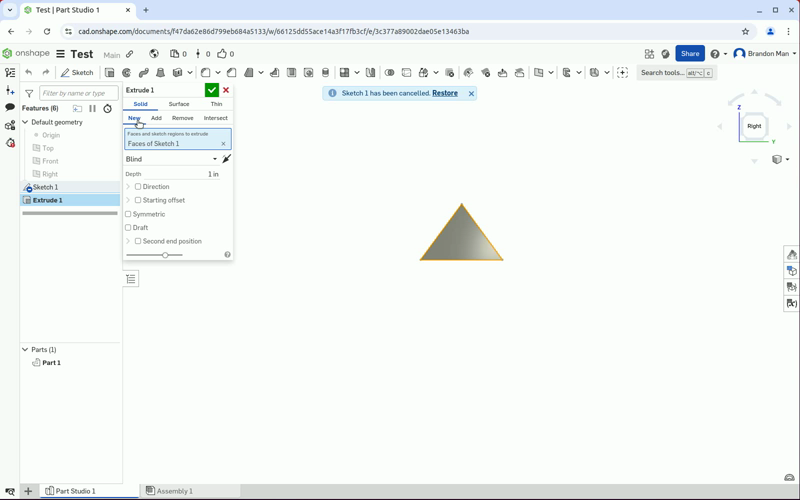
key(tab, 4)
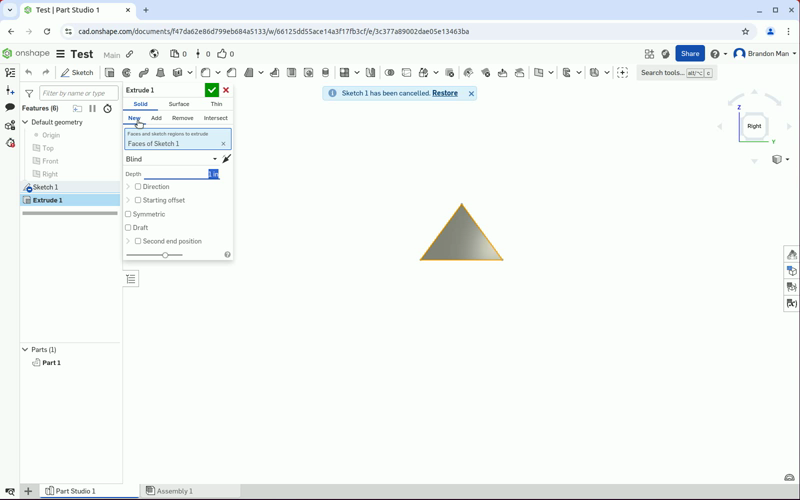
text(23.108)
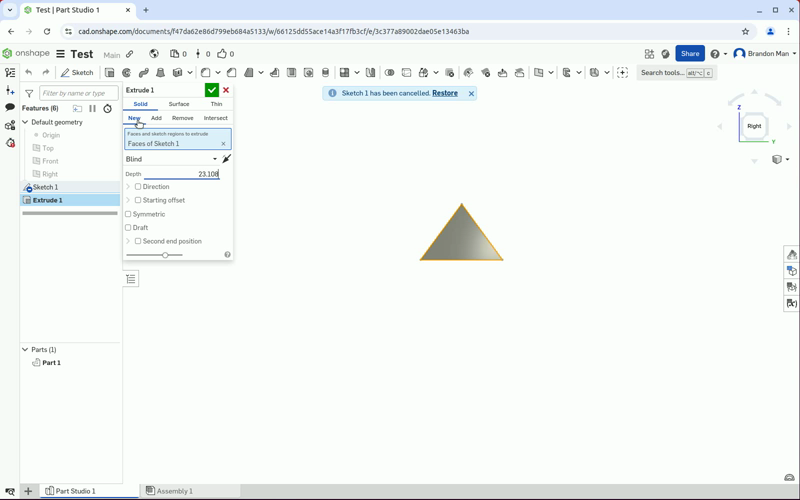
key(enter)
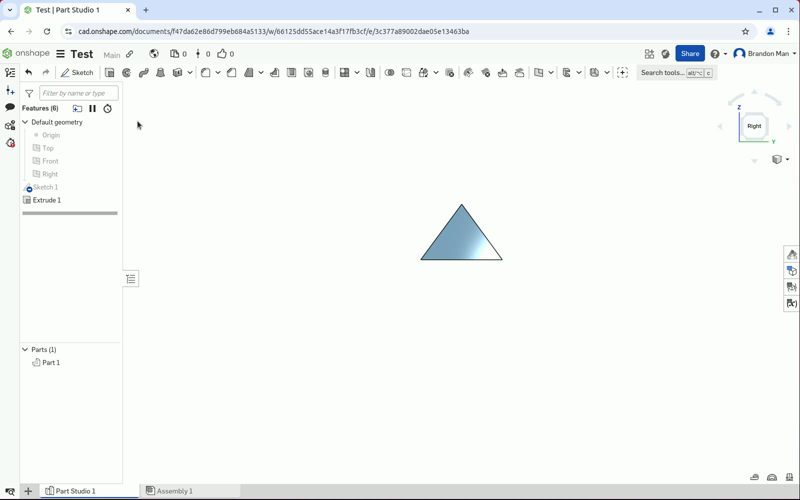
key(shift+h)
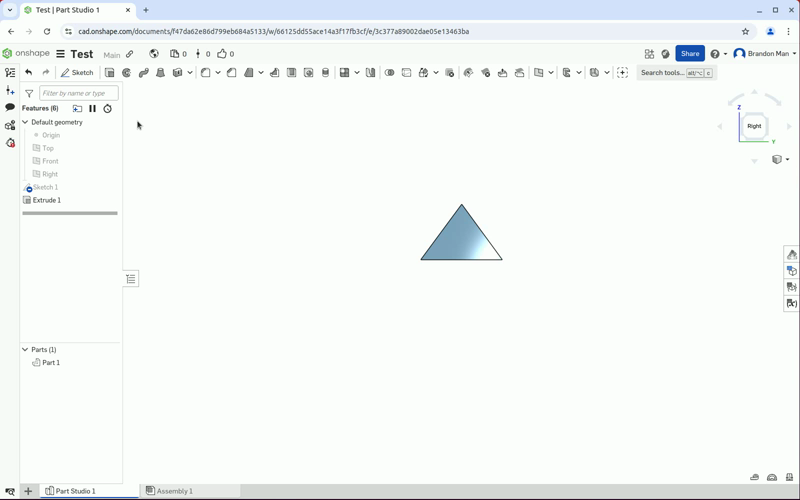
key(shift+h)
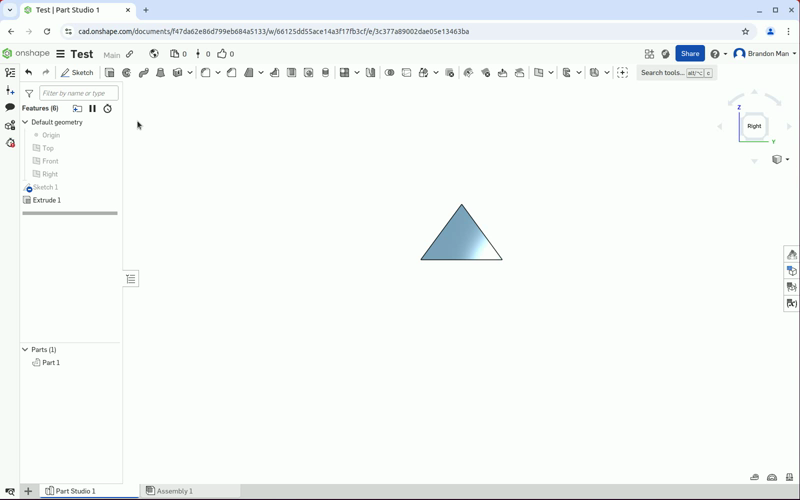
mouse_move(73, 189)
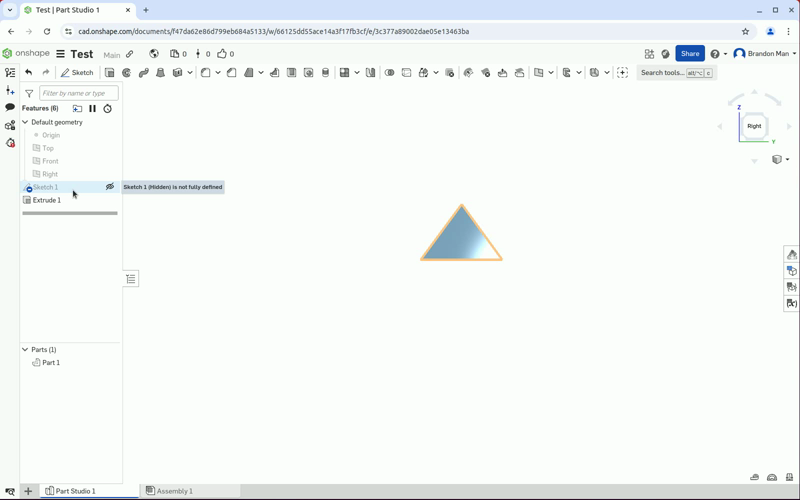
click(73, 189)
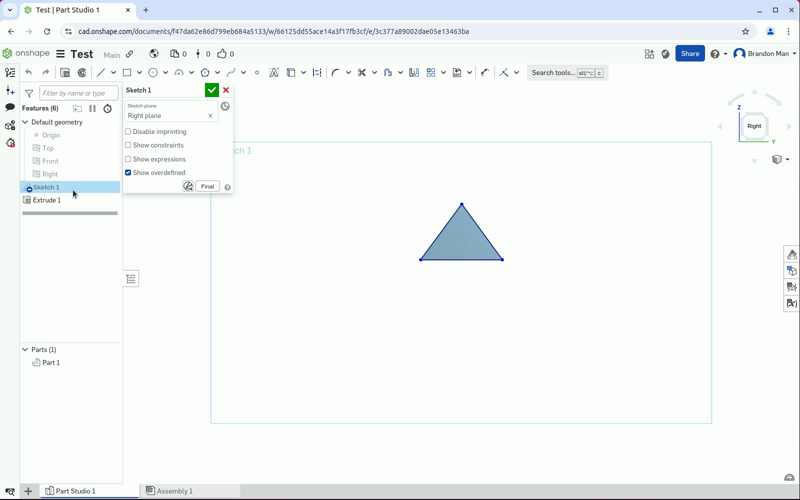
mouse_move(229, 92)
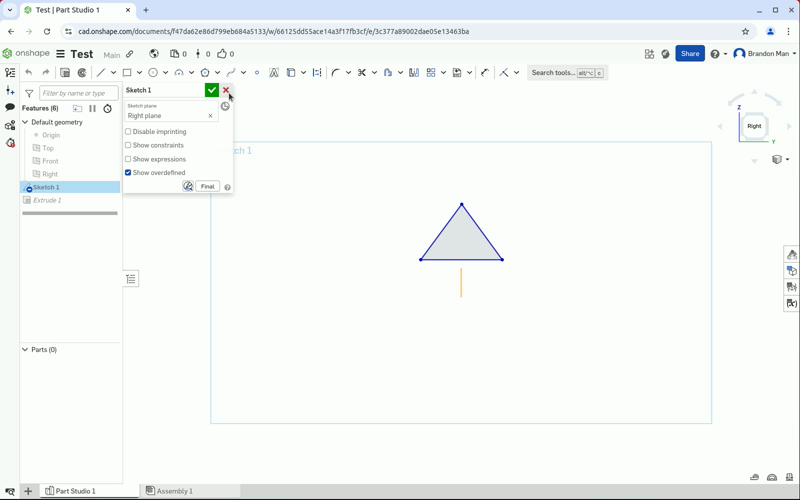
click(229, 92)
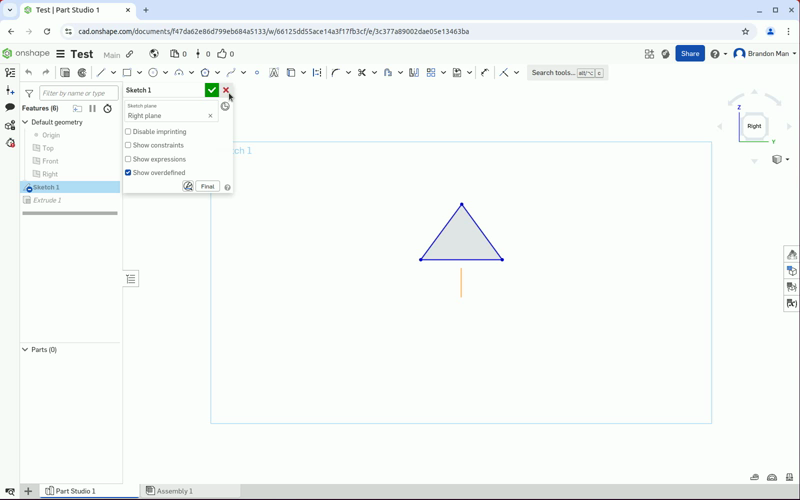
key(shift+s)
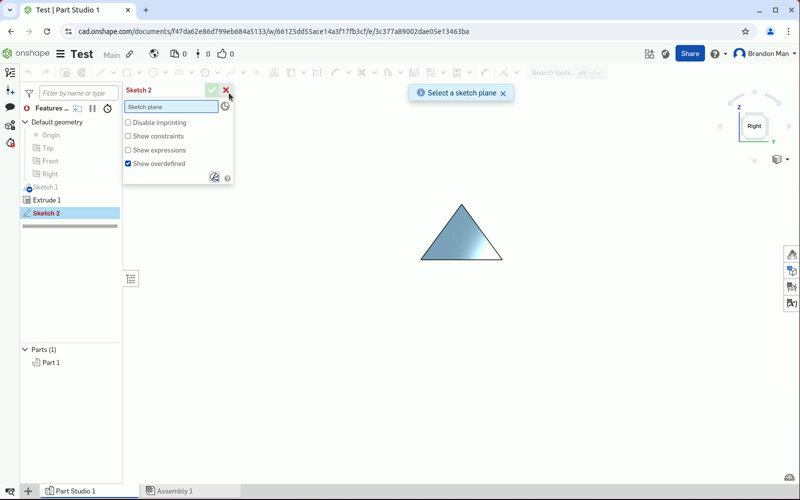
mouse_move(73, 176)
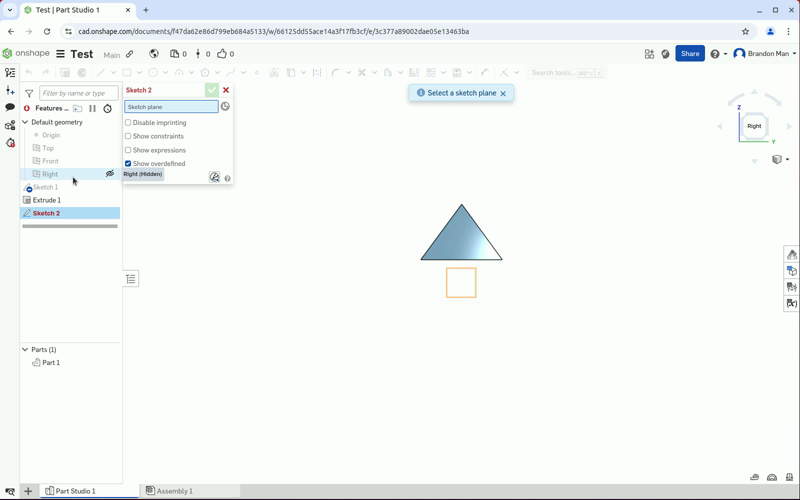
click(73, 176)
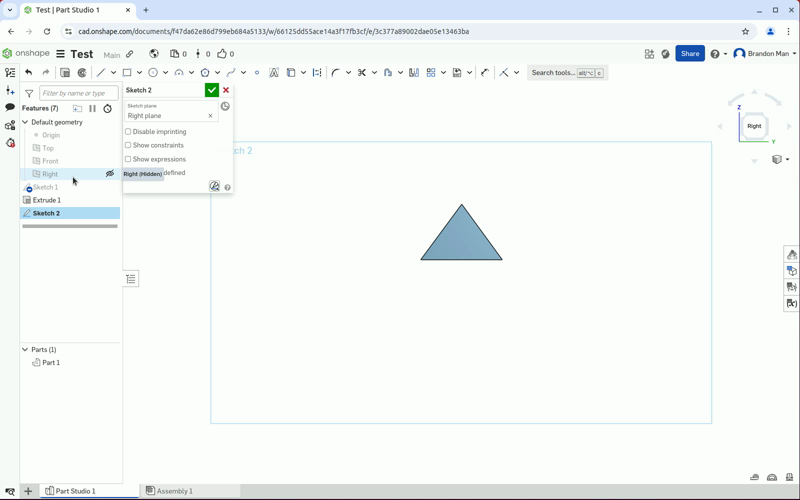
mouse_move(73, 352)
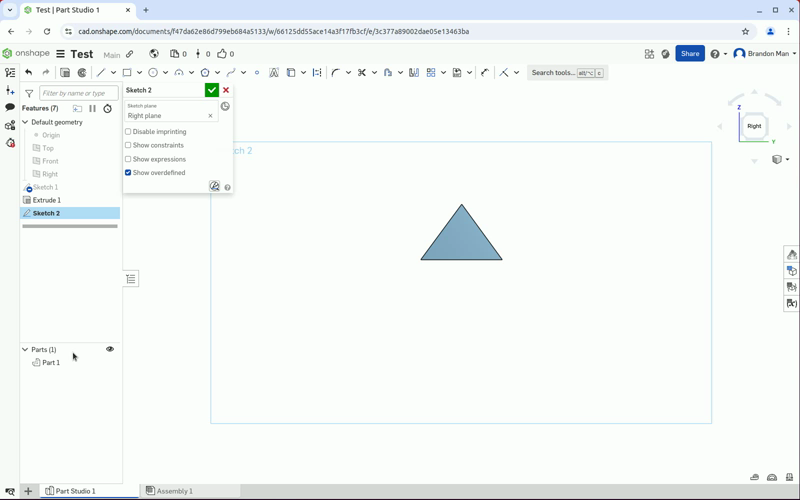
key(y)
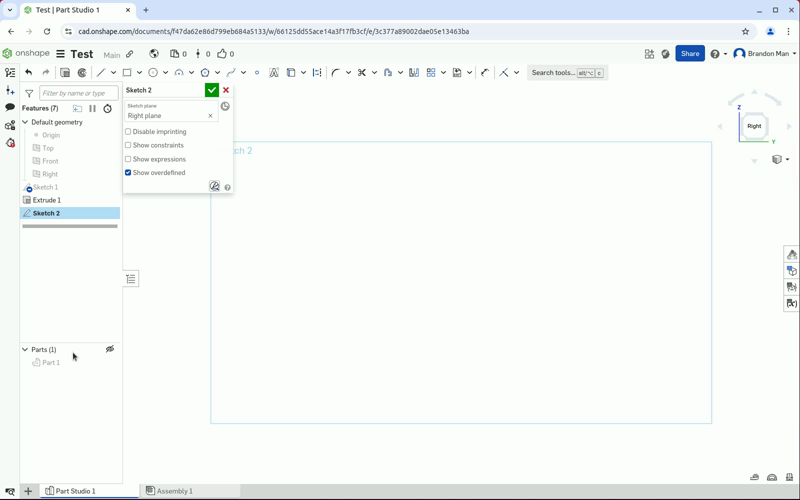
key(l)
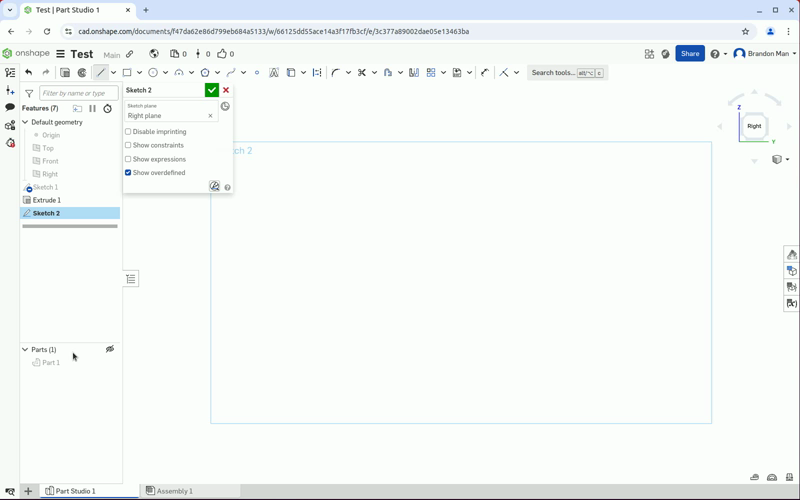
key_down(shift)
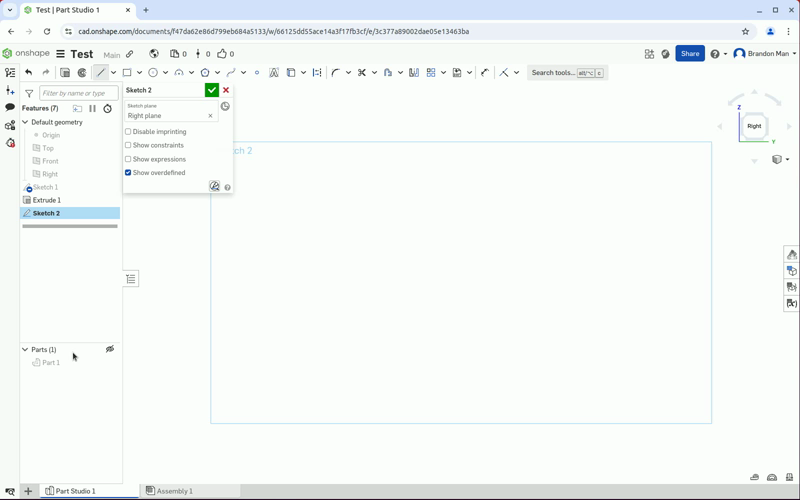
mouse_move(420, 306)
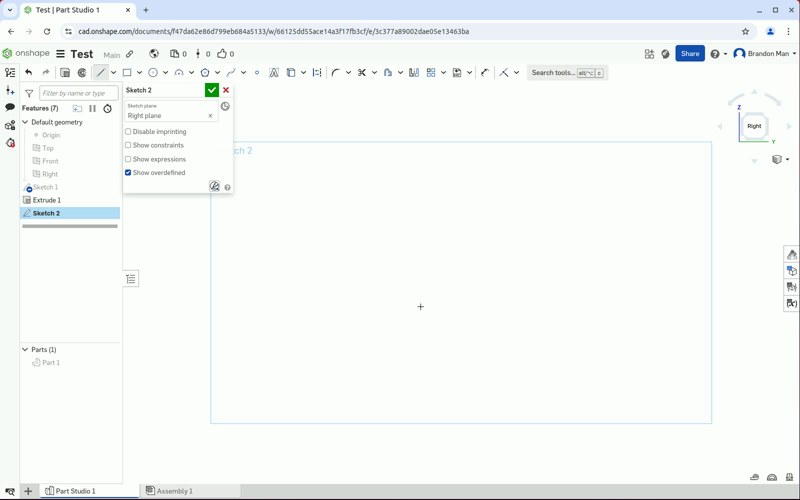
click(420, 306)
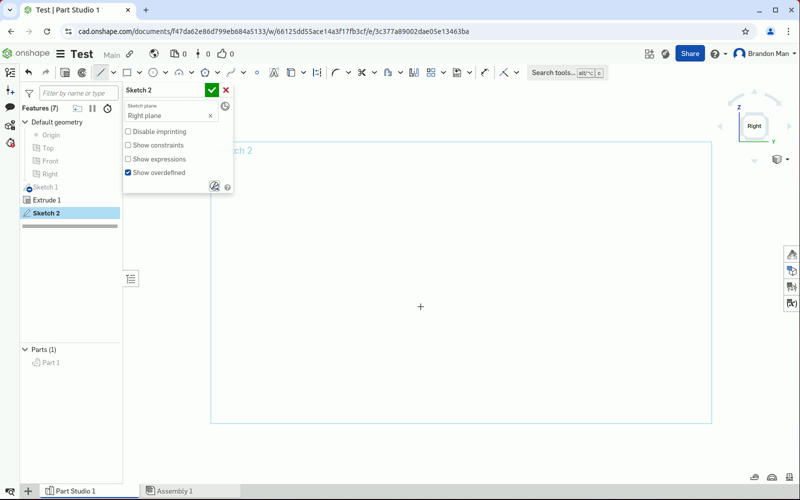
key_up(shift)
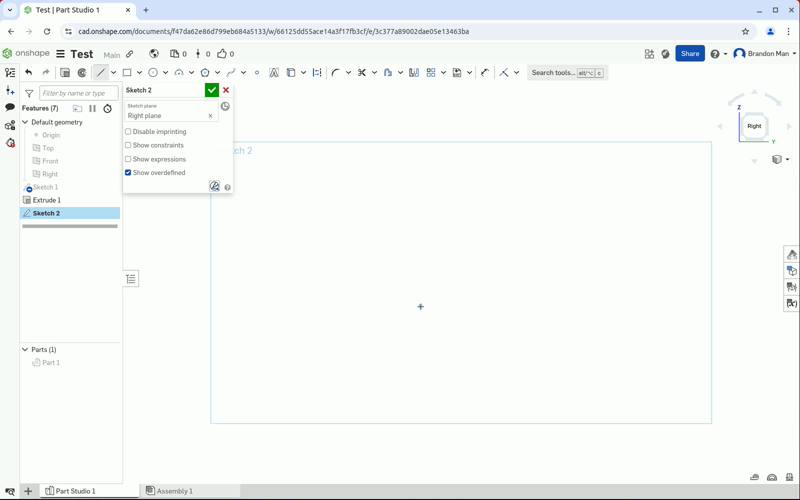
key_down(shift)
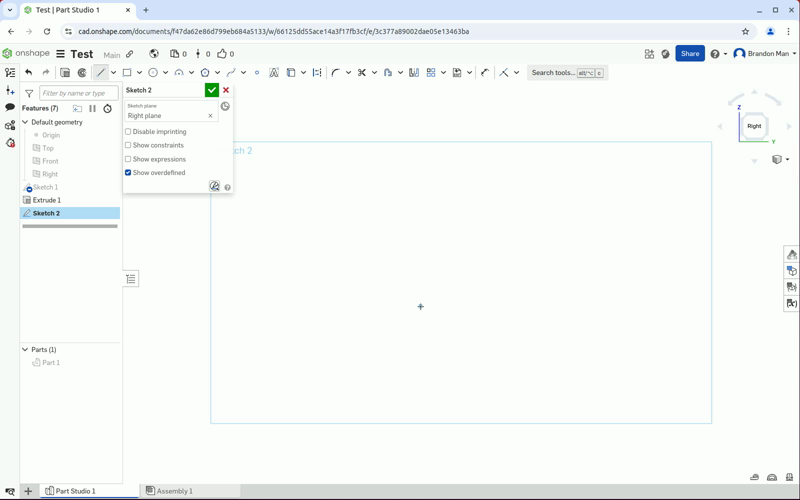
mouse_move(502, 306)
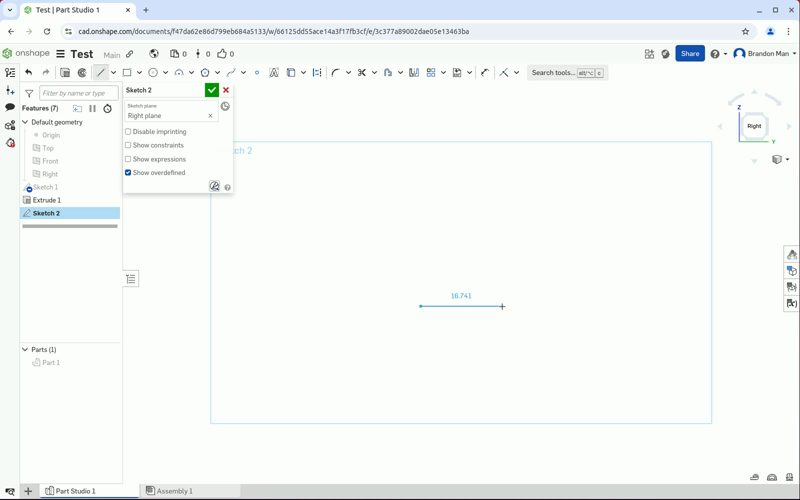
click(502, 306)
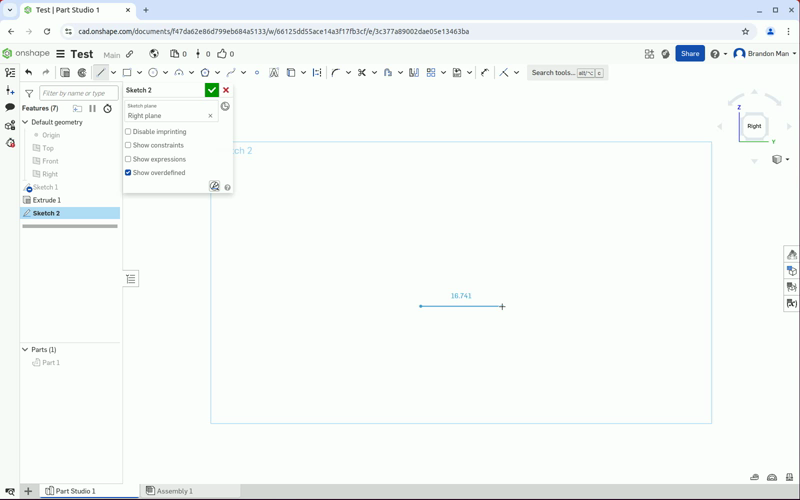
key_up(shift)
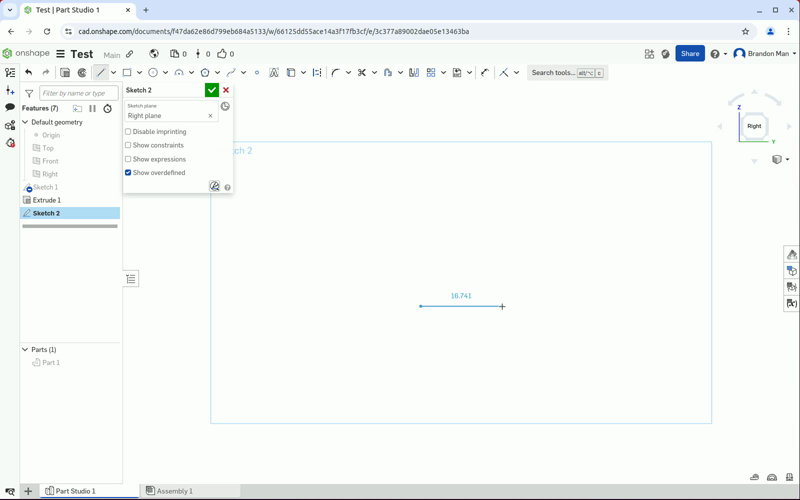
key_down(shift)
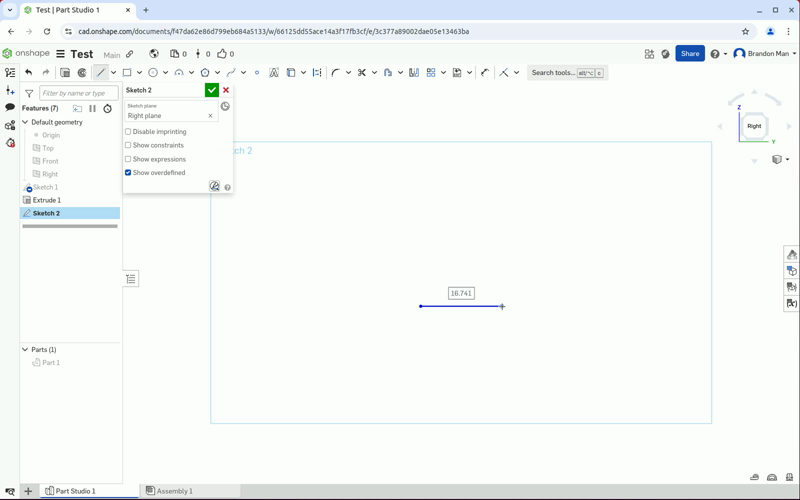
mouse_move(532, 306)
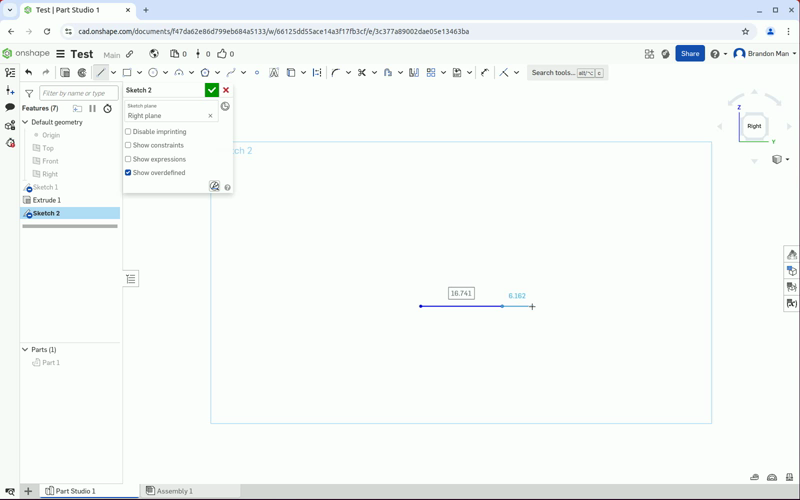
mouse_move(502, 259)
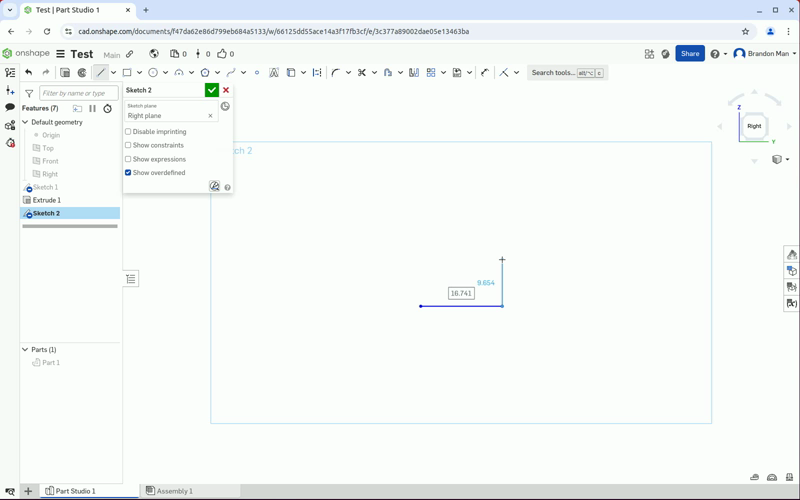
click(502, 259)
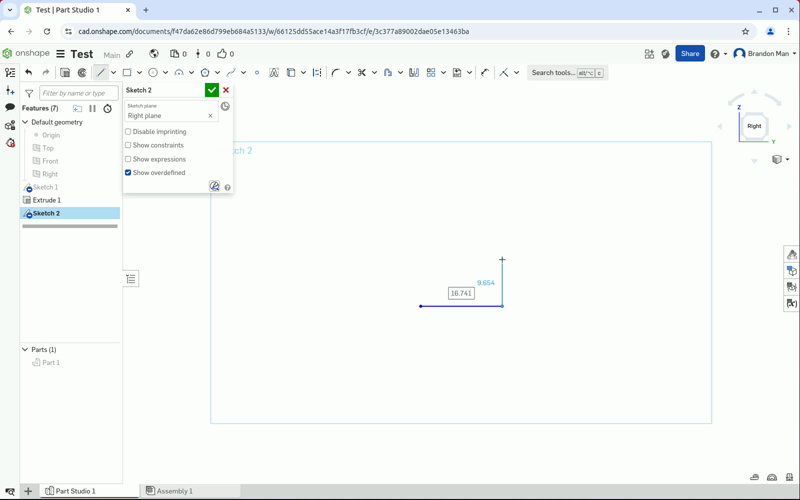
key_up(shift)
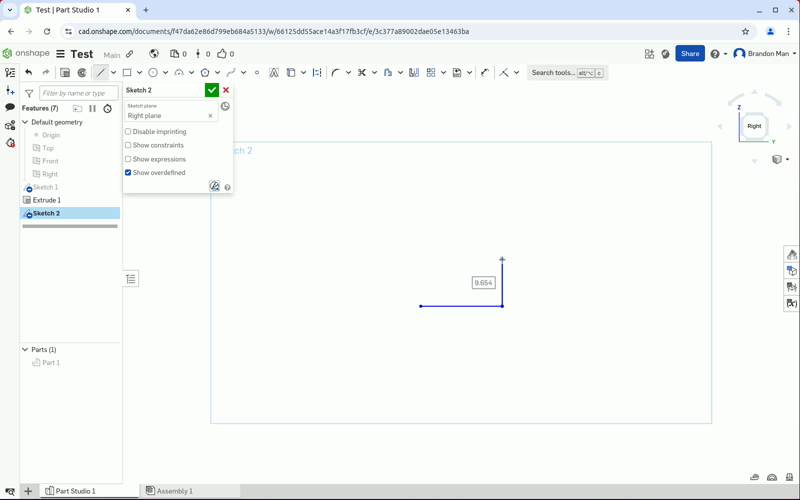
key_down(shift)
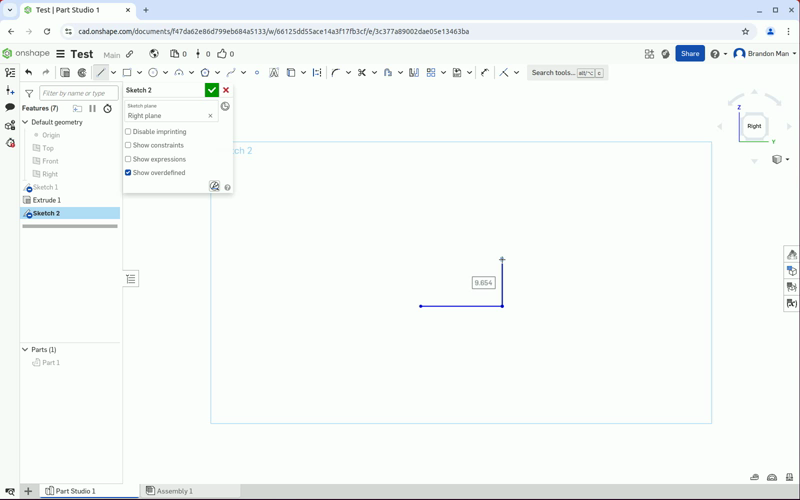
mouse_move(420, 259)
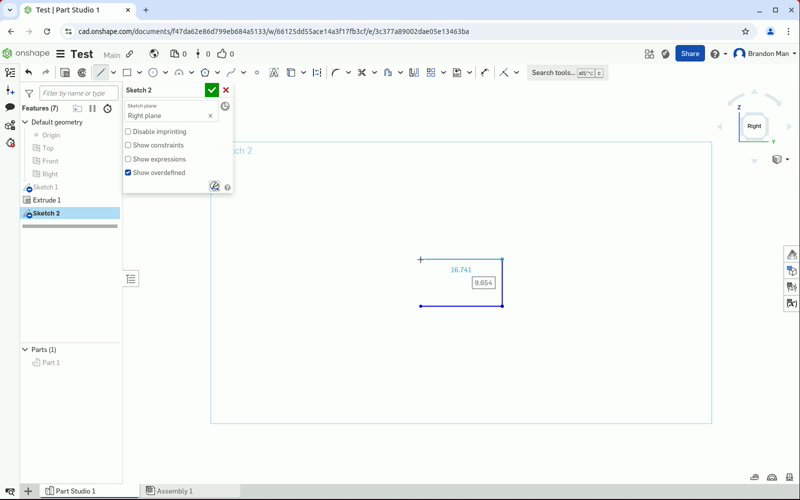
click(420, 259)
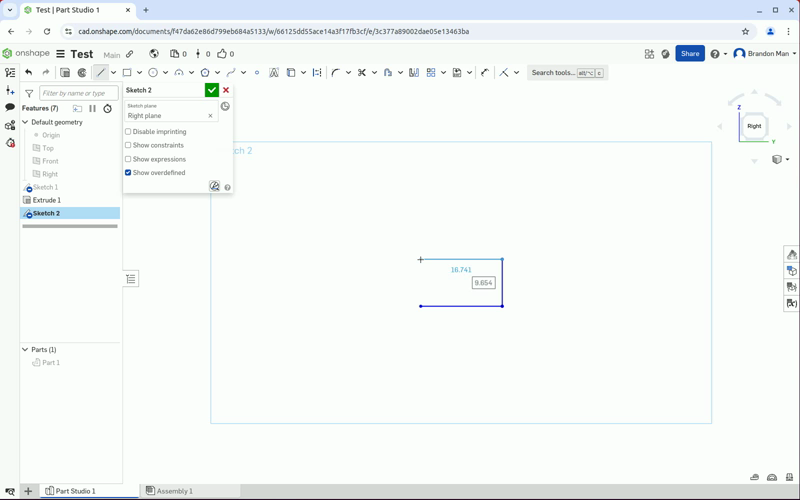
key_up(shift)
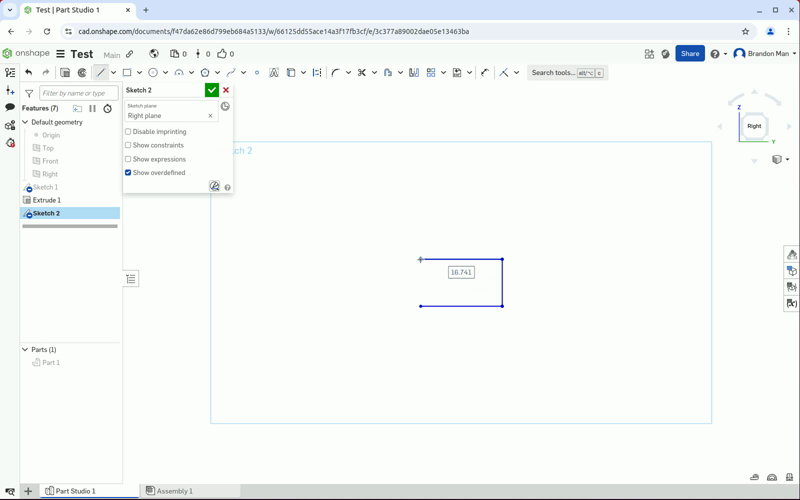
mouse_move(450, 259)
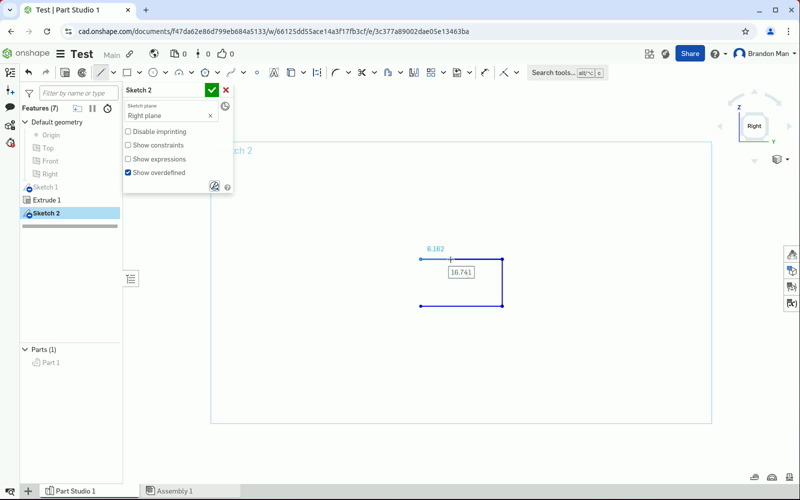
key_down(shift)
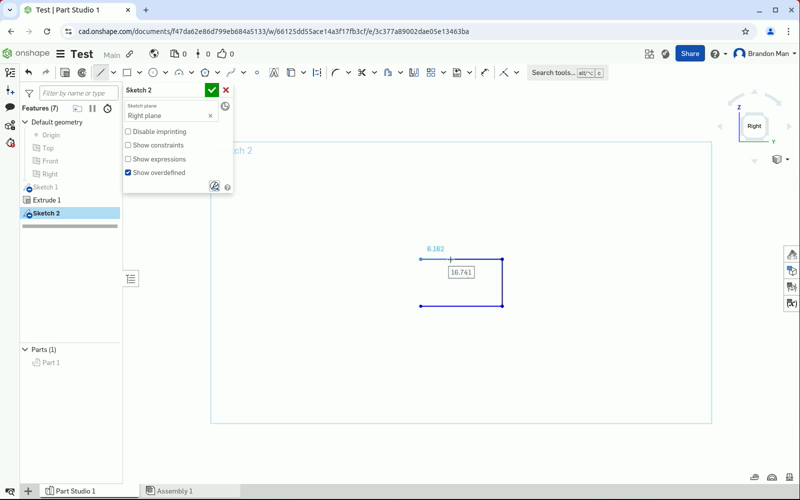
mouse_move(420, 306)
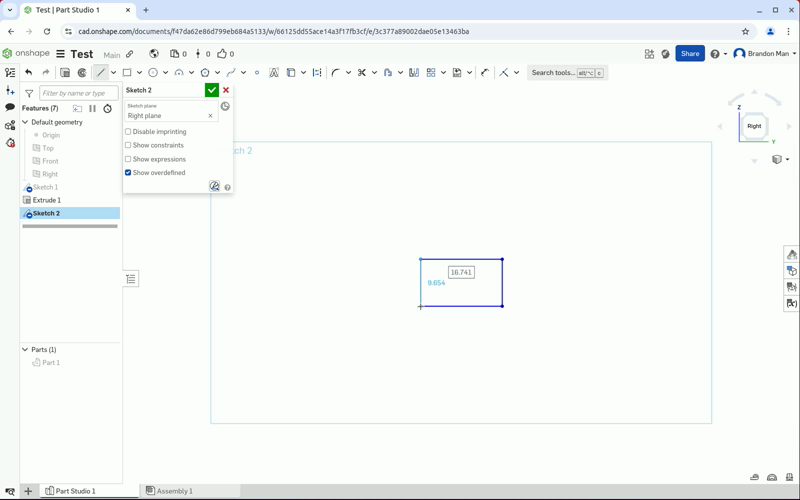
key_up(shift)
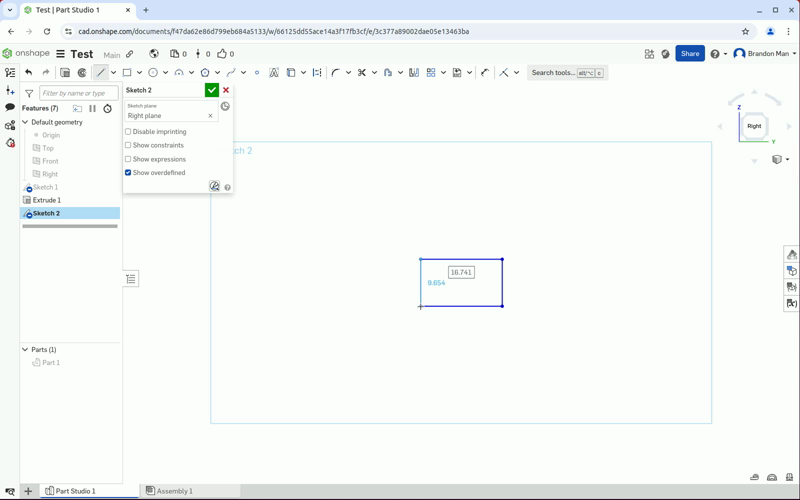
click(420, 306)
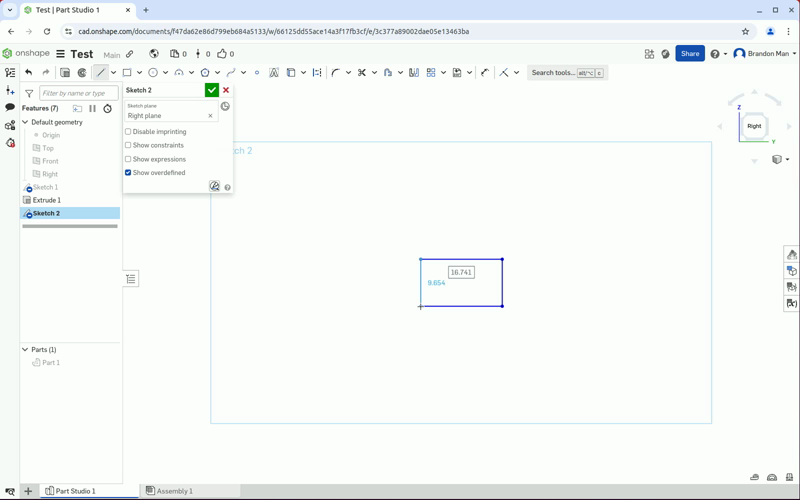
key(esc)
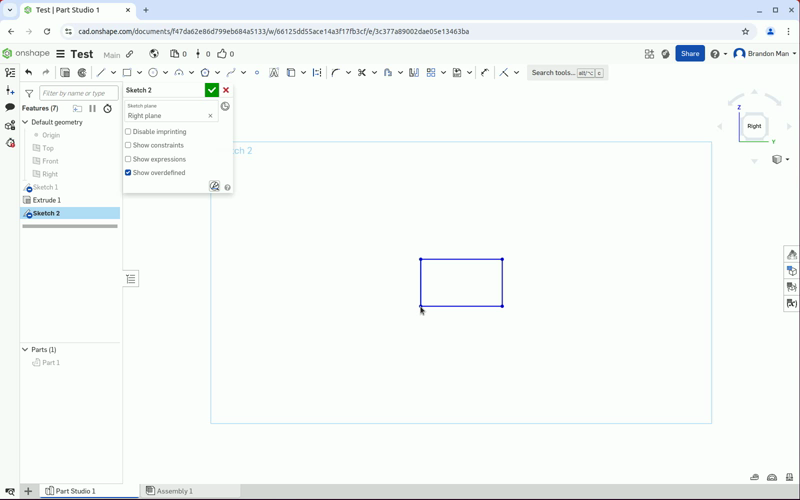
mouse_move(436, 277)
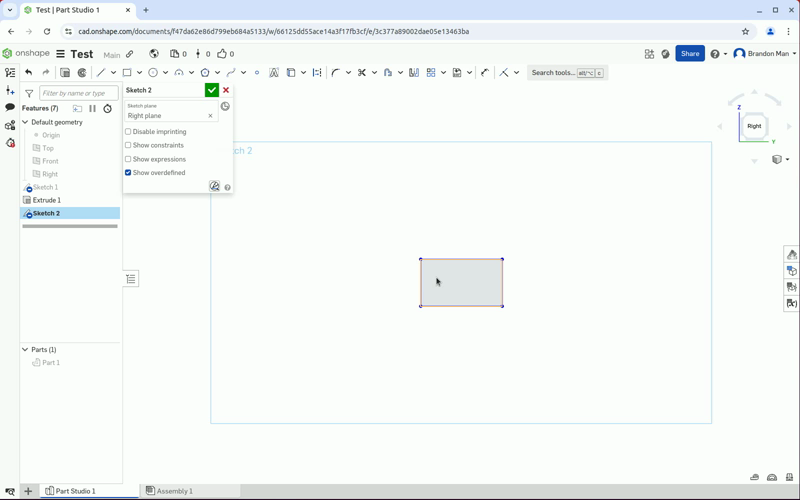
click(436, 277)
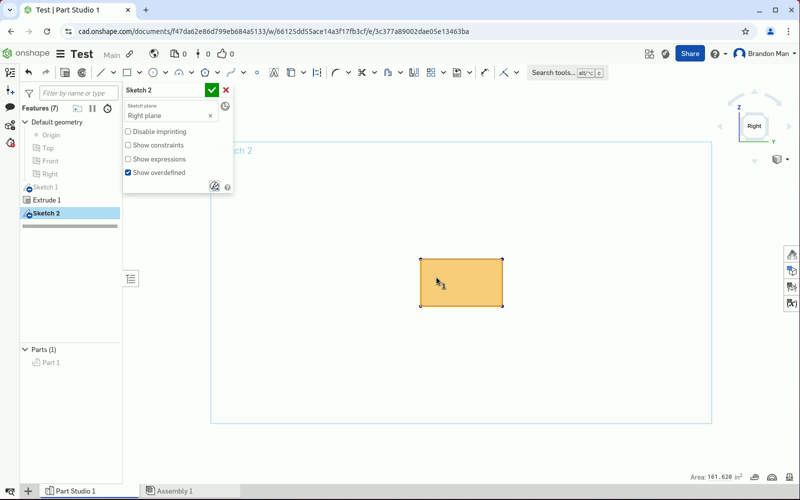
mouse_move(73, 352)
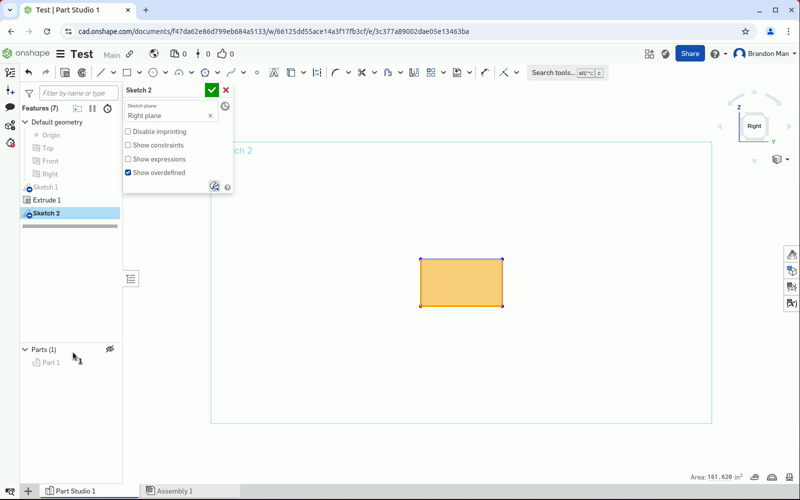
key(shift+y)
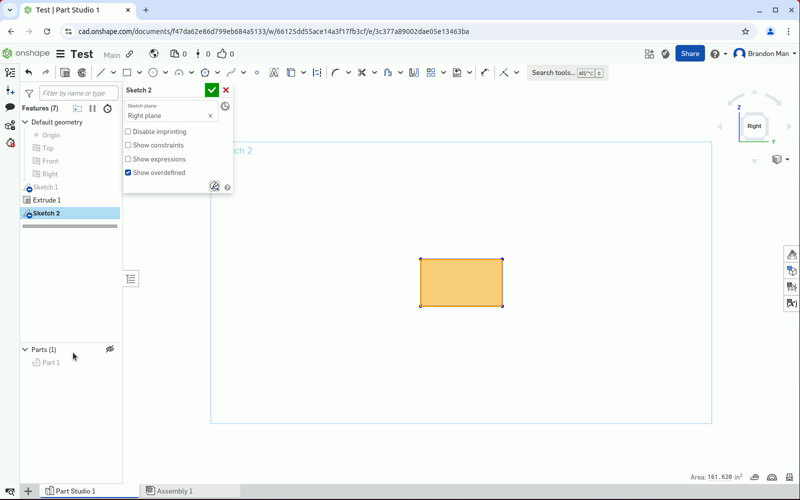
key(shift+e)
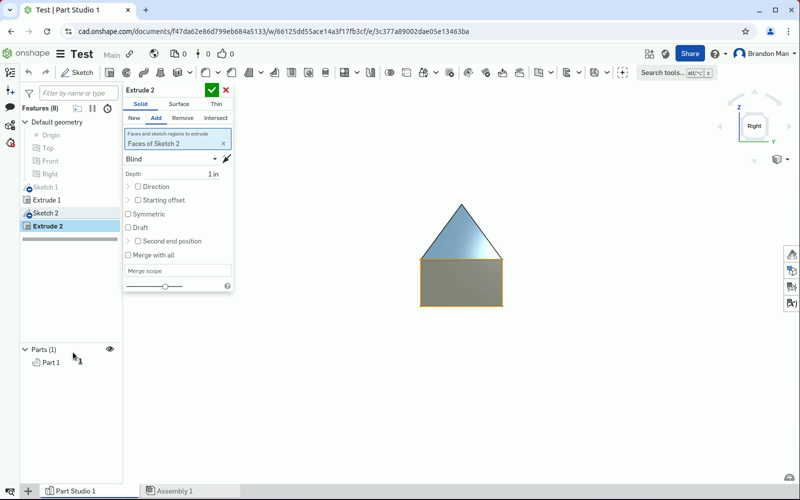
mouse_move(143, 106)
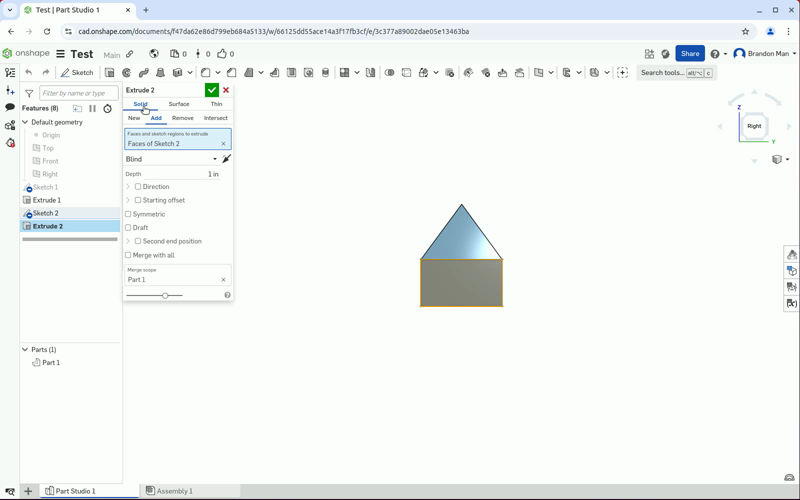
click(143, 106)
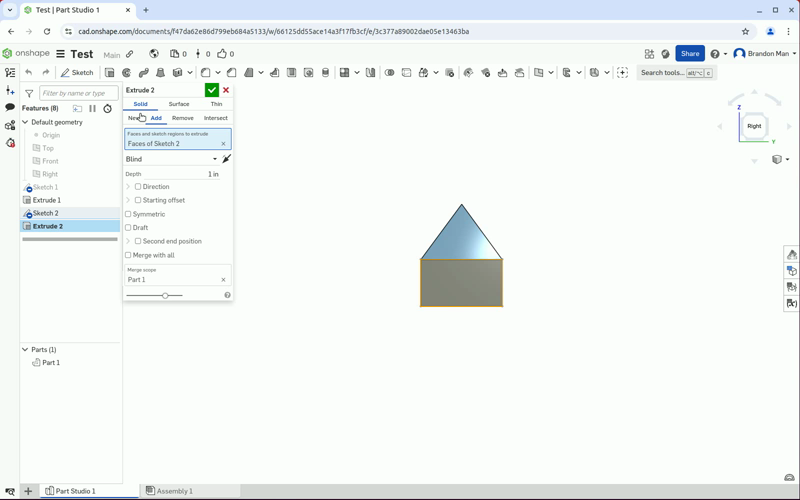
mouse_move(137, 120)
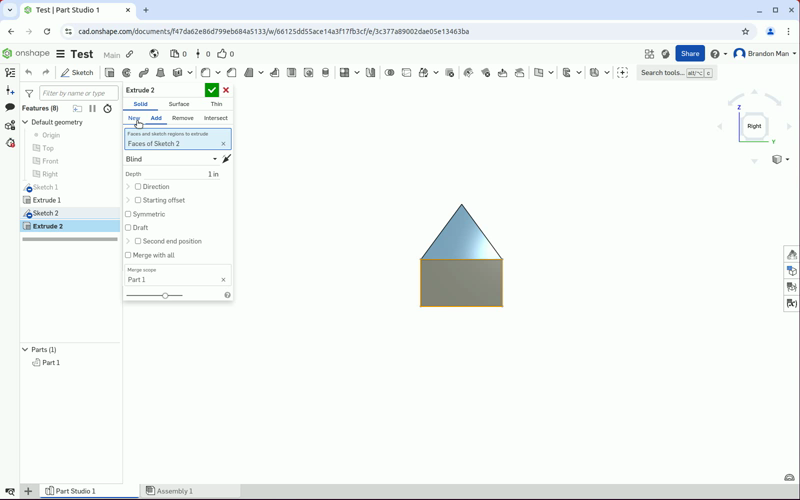
click(137, 120)
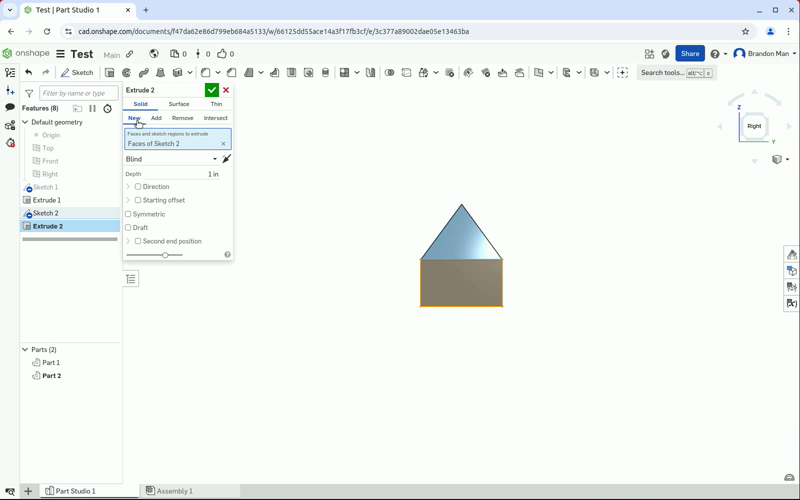
key(tab, 4)
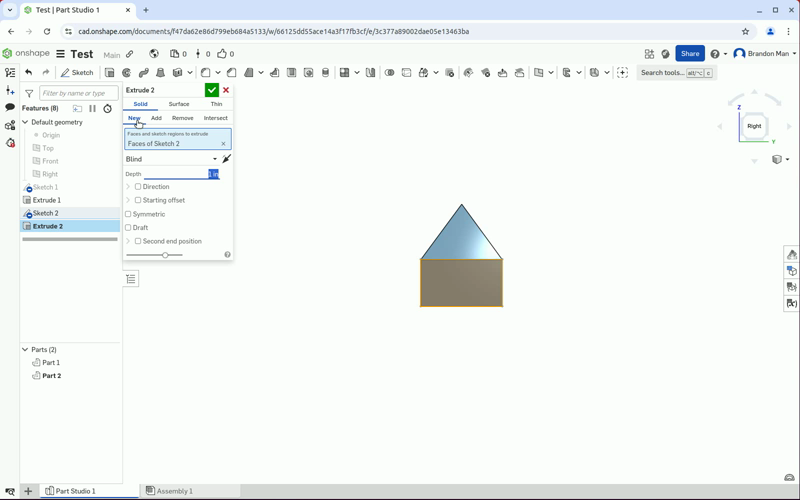
text(23.108)
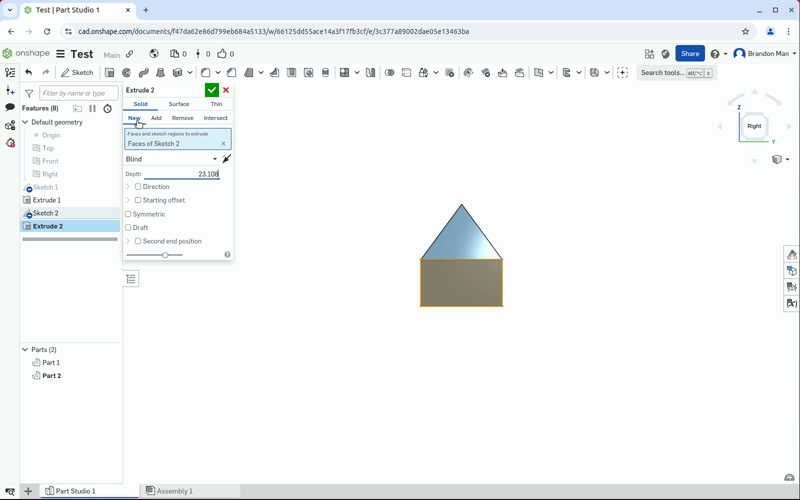
key(enter)
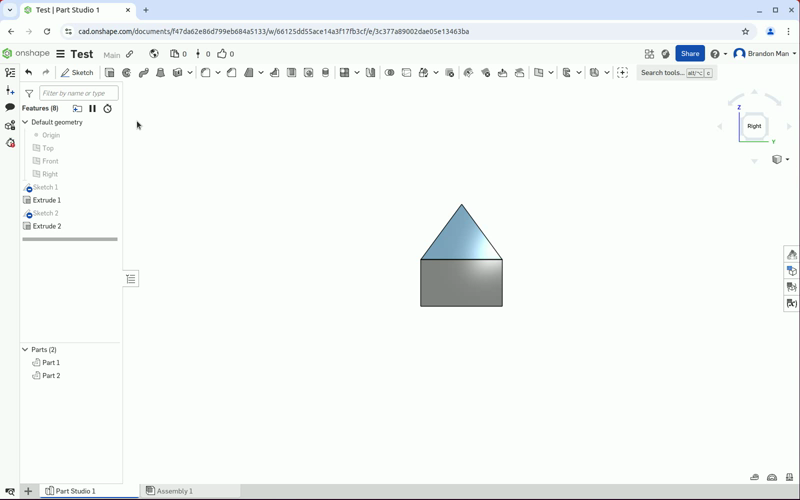
key(shift+h)
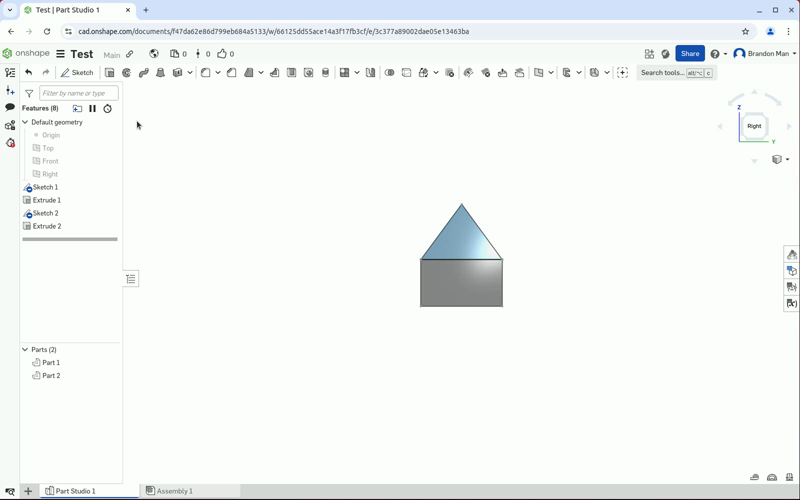
key(shift+h)
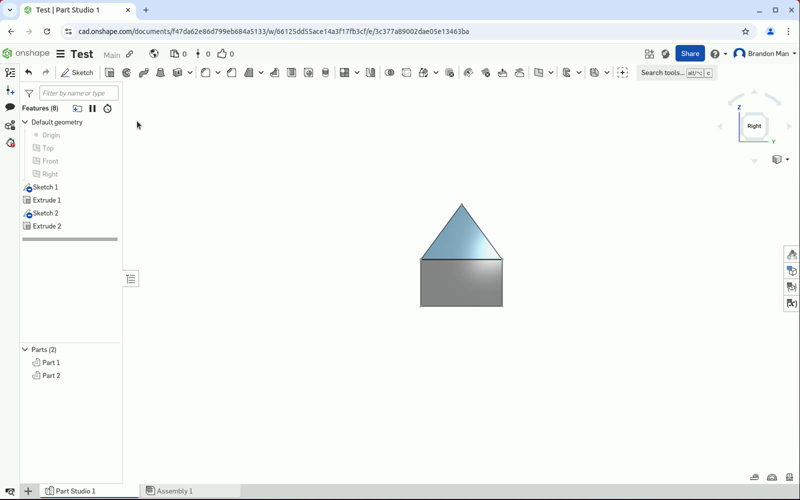
key(shift+7)
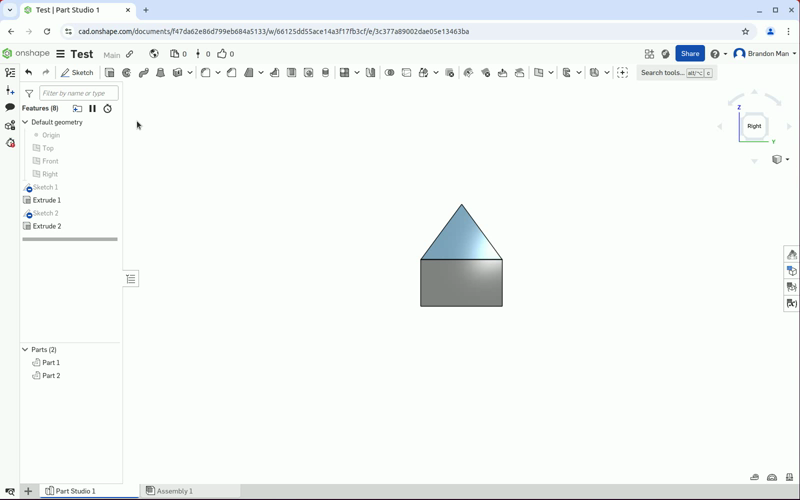
key(right, 2)
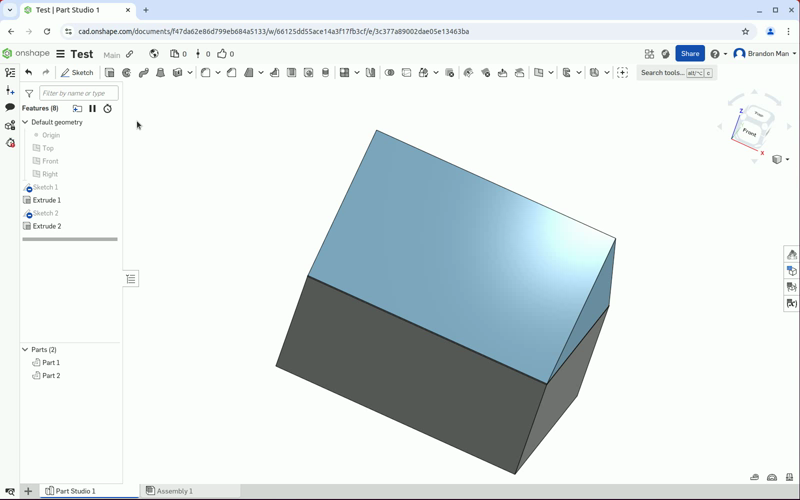
key(down, 2)
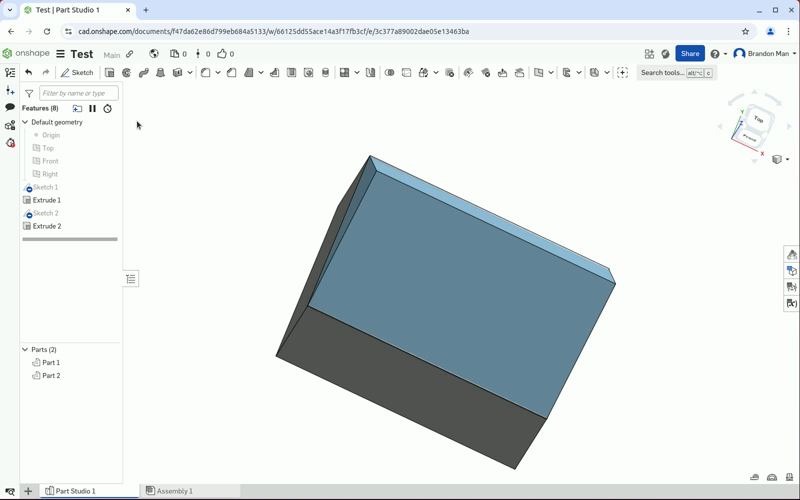
key(up, 2)
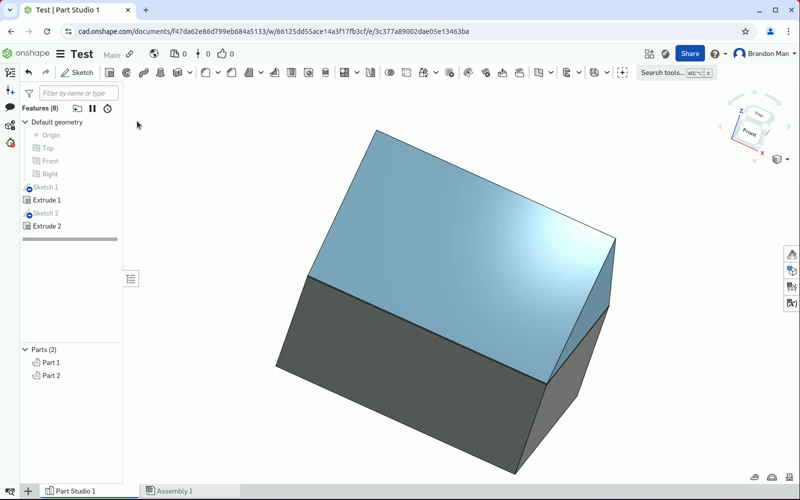
key(left, 2)
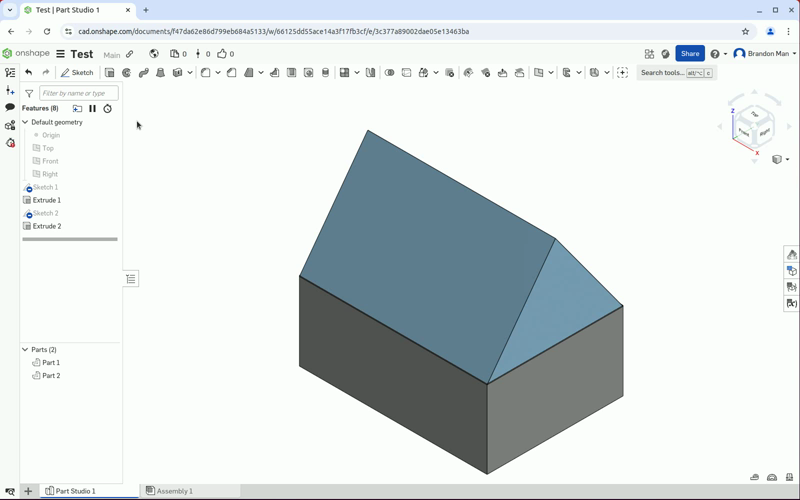
mouse_move(73, 189)
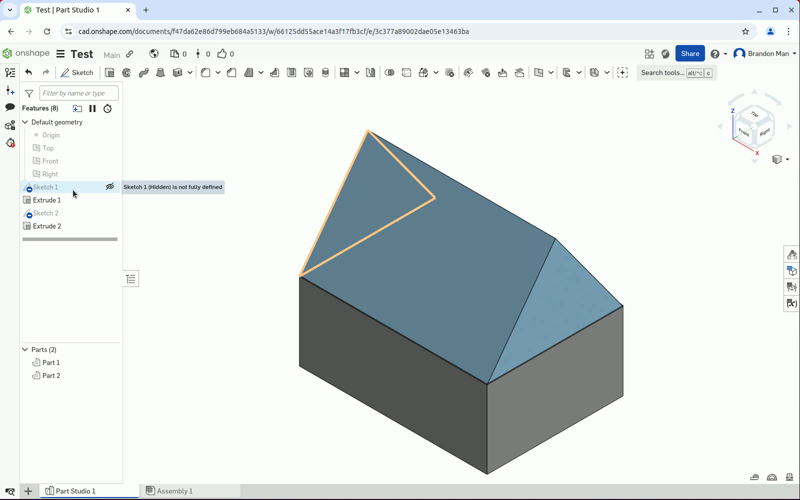
click(73, 189)